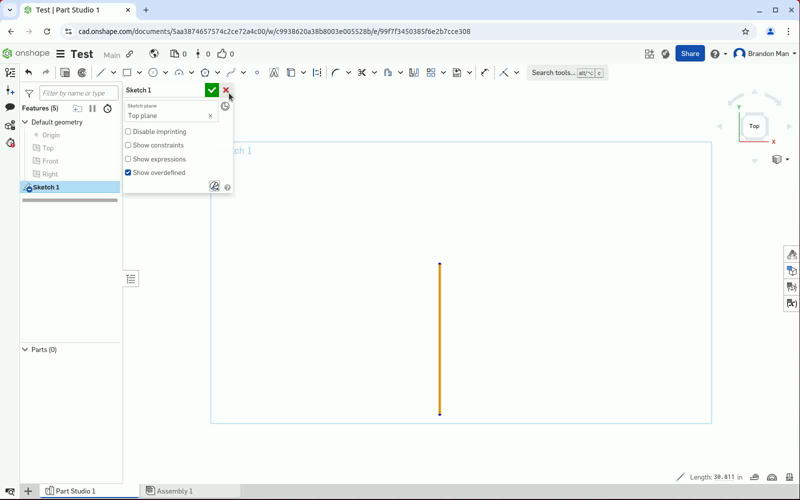
key(shift+h)
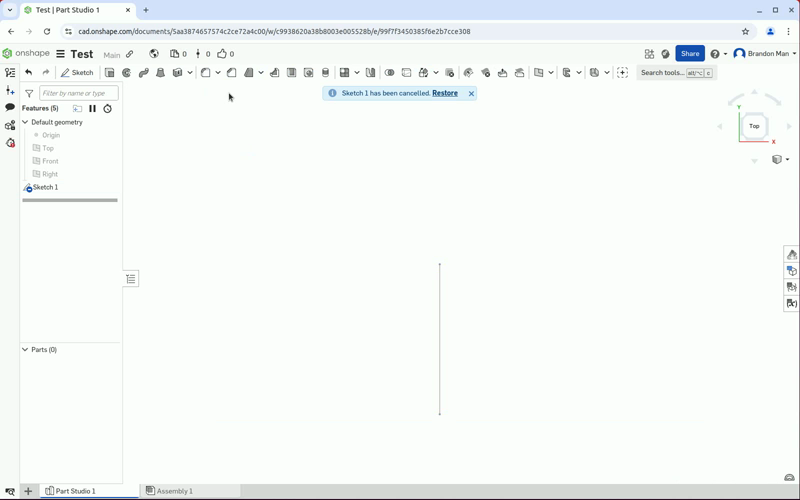
key(shift+s)
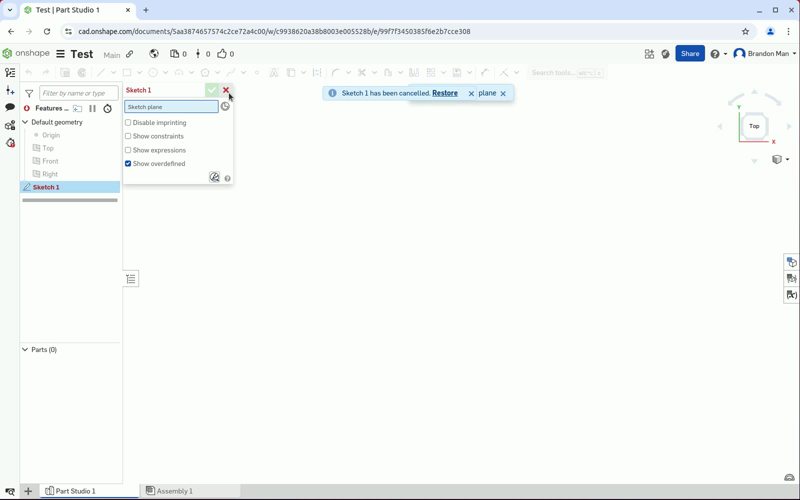
mouse_move(73, 150)
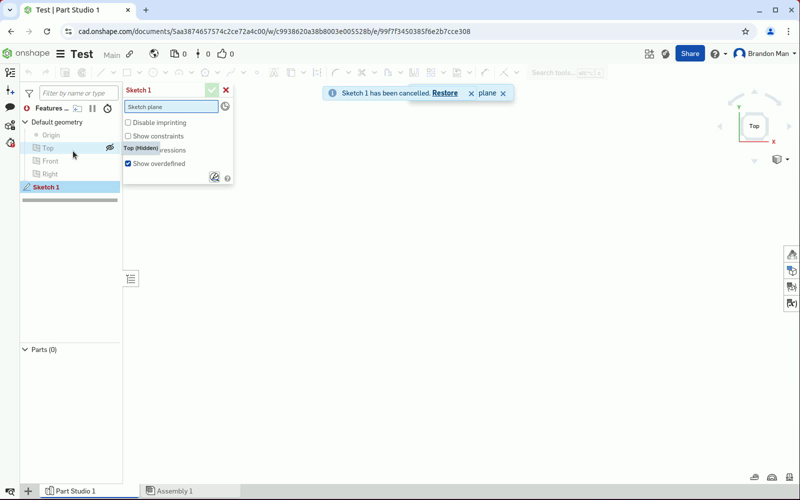
click(73, 150)
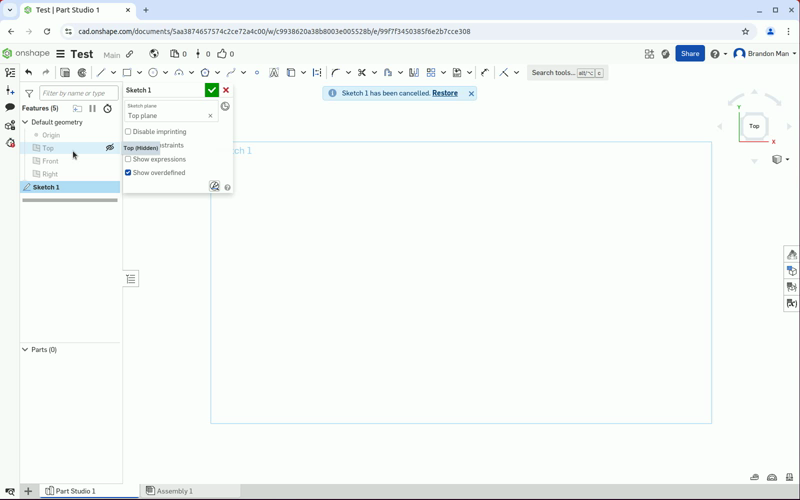
mouse_move(73, 352)
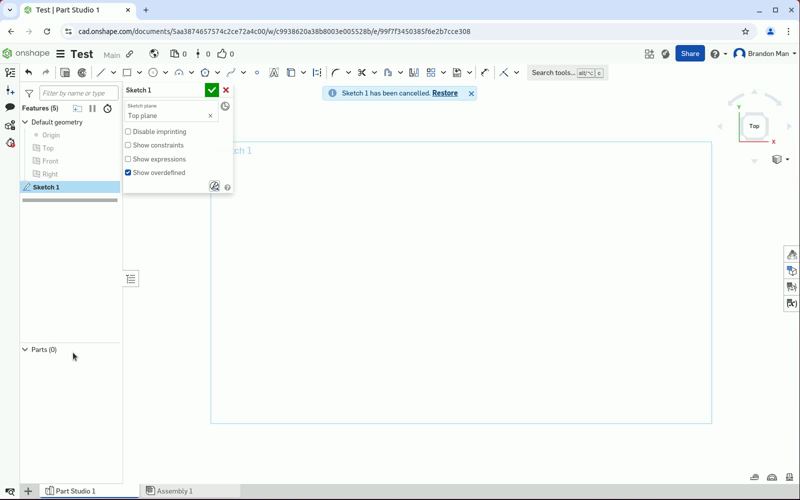
key(y)
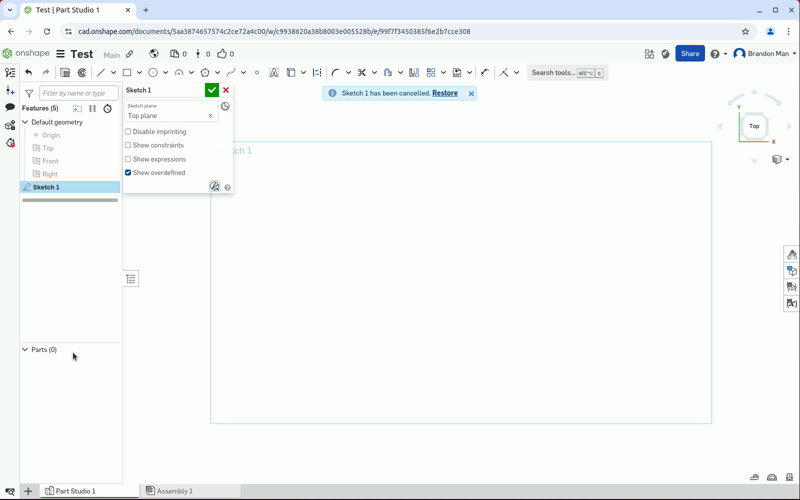
key(c)
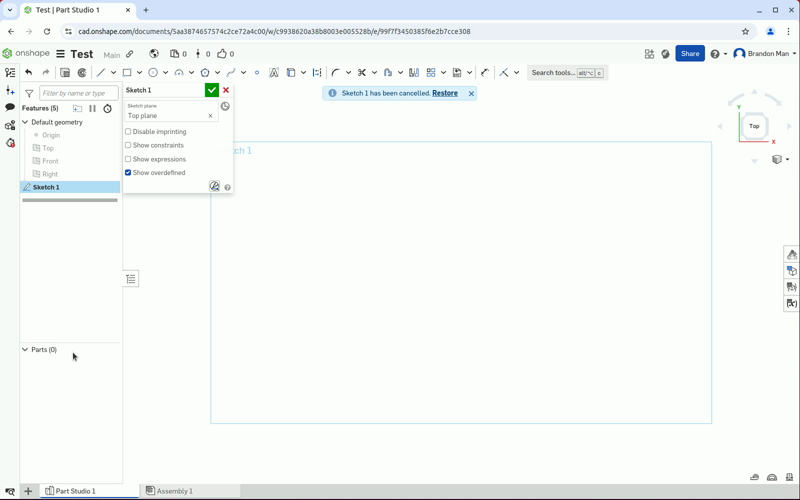
key_down(shift)
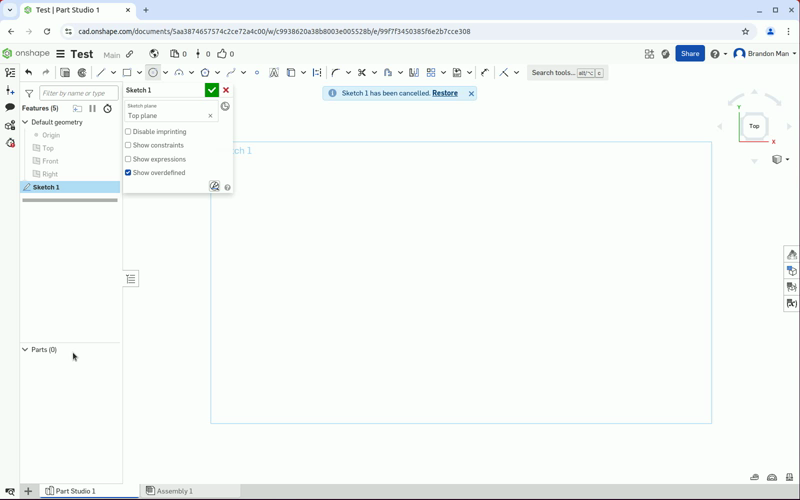
mouse_move(461, 282)
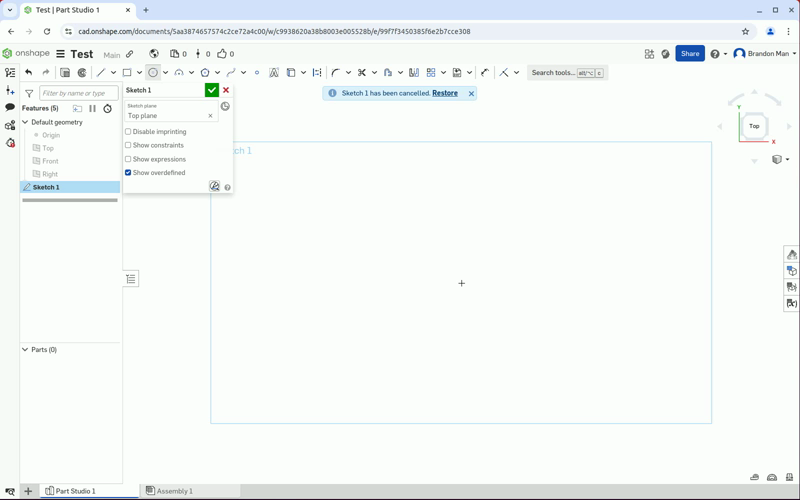
click(461, 282)
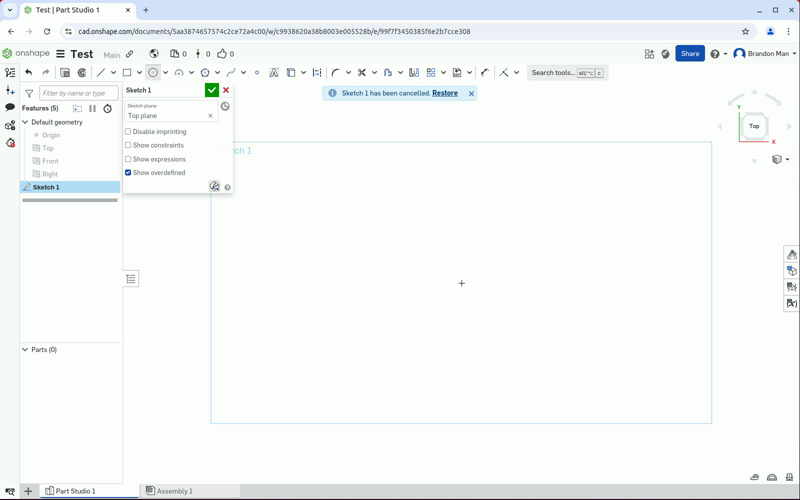
key_up(shift)
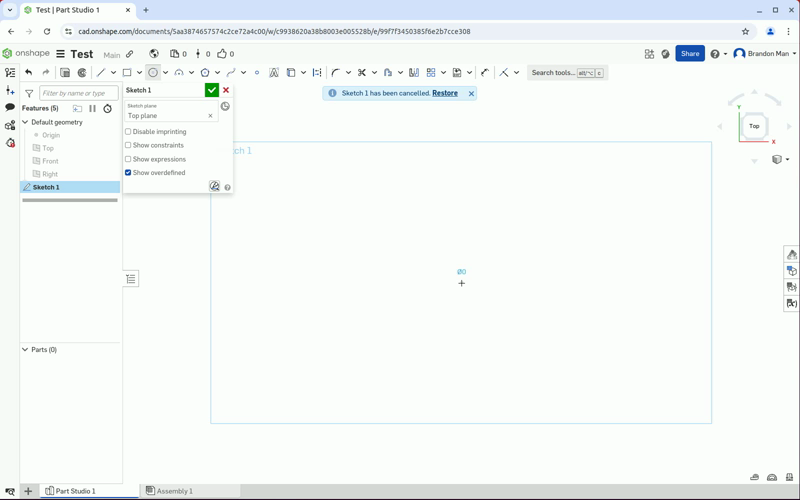
mouse_move(474, 282)
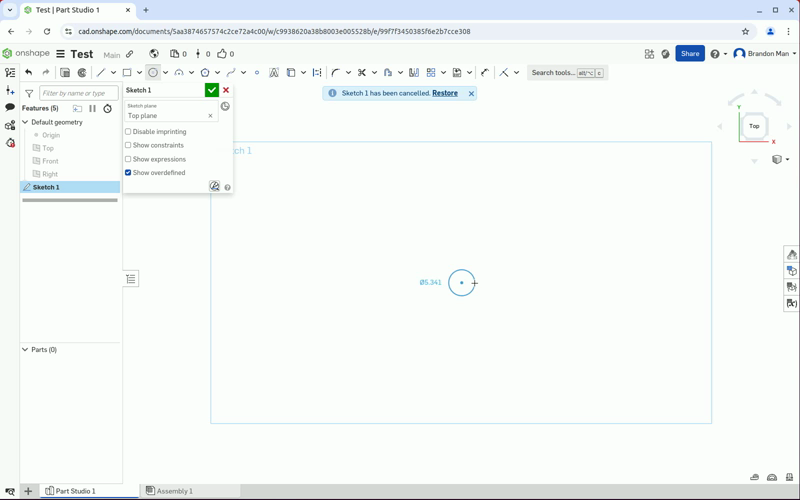
click(474, 282)
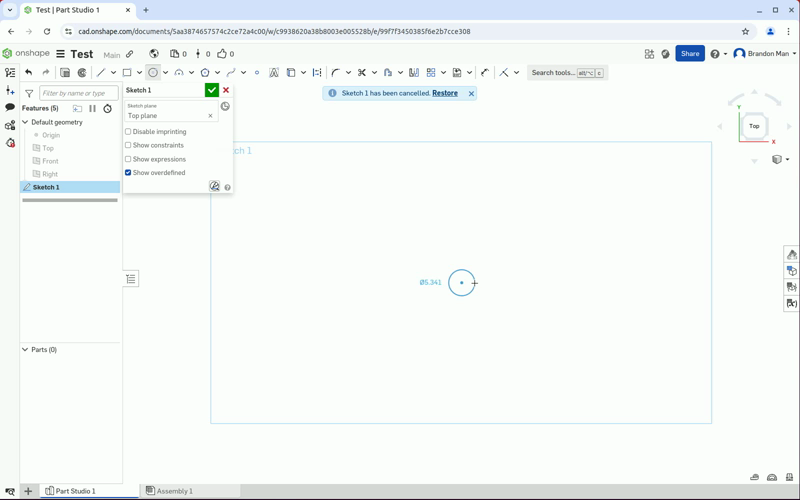
key(esc)
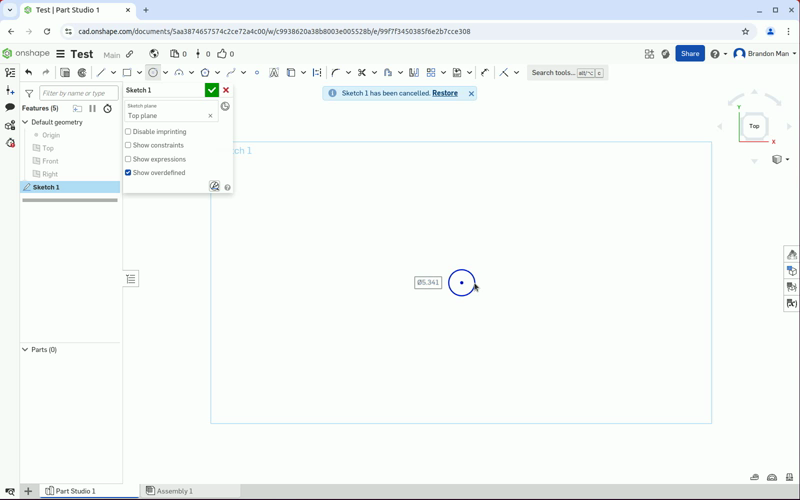
mouse_move(462, 284)
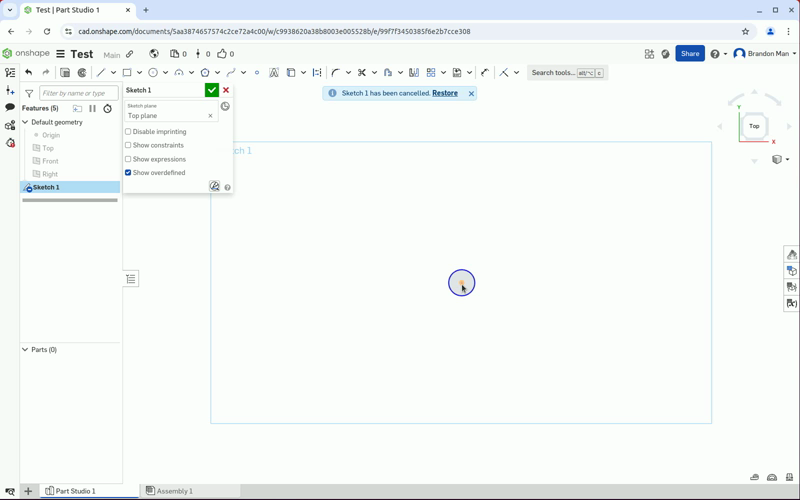
scroll(6)
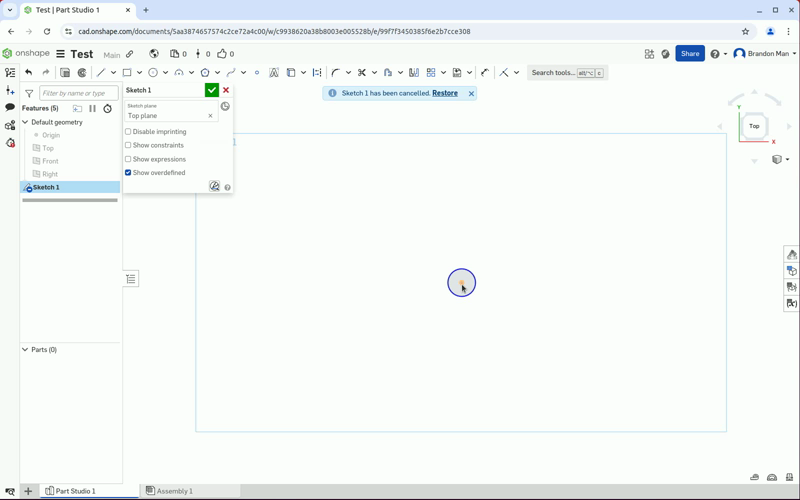
scroll(6)
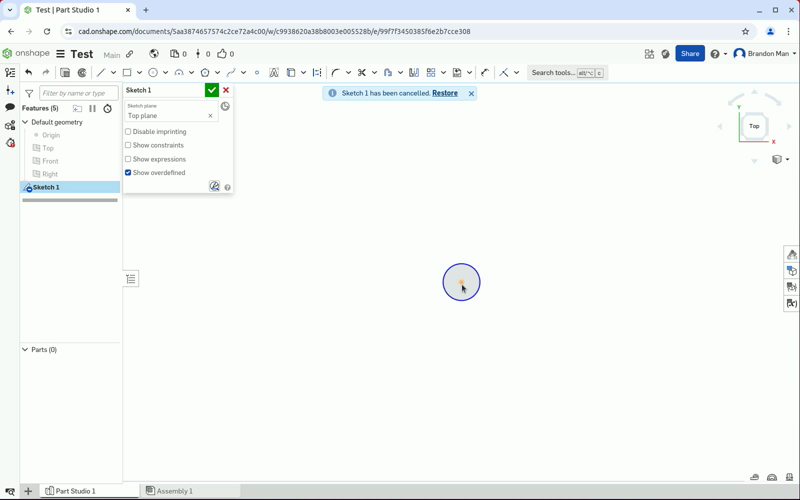
scroll(6)
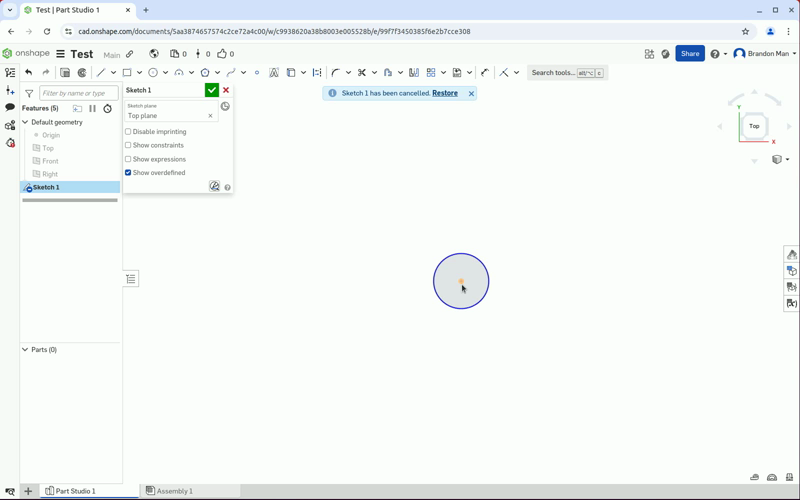
scroll(6)
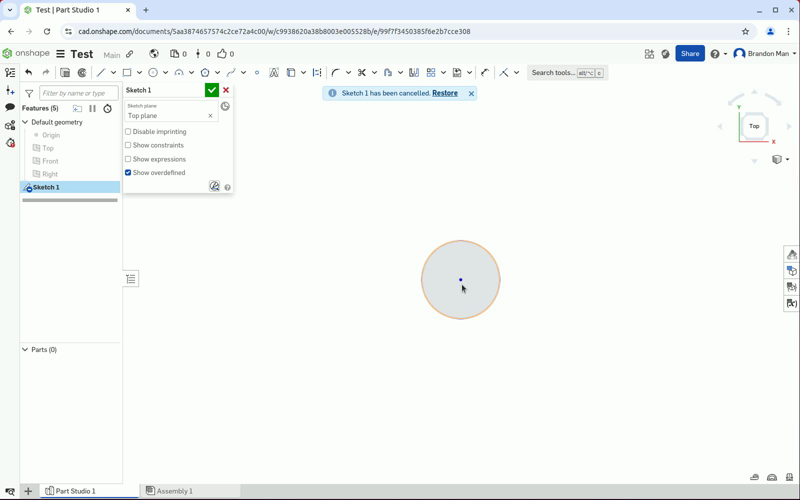
scroll(6)
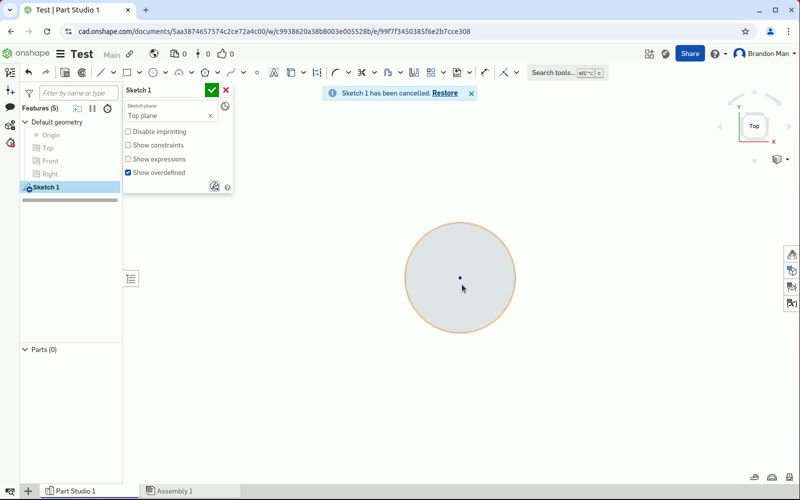
scroll(6)
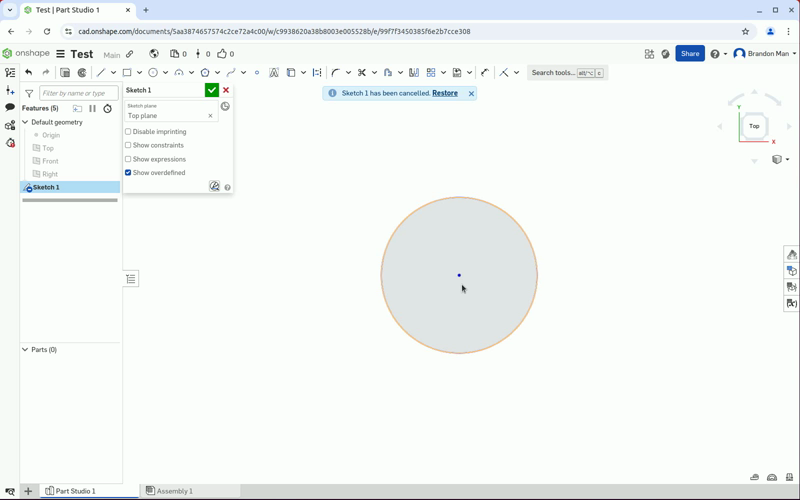
scroll(6)
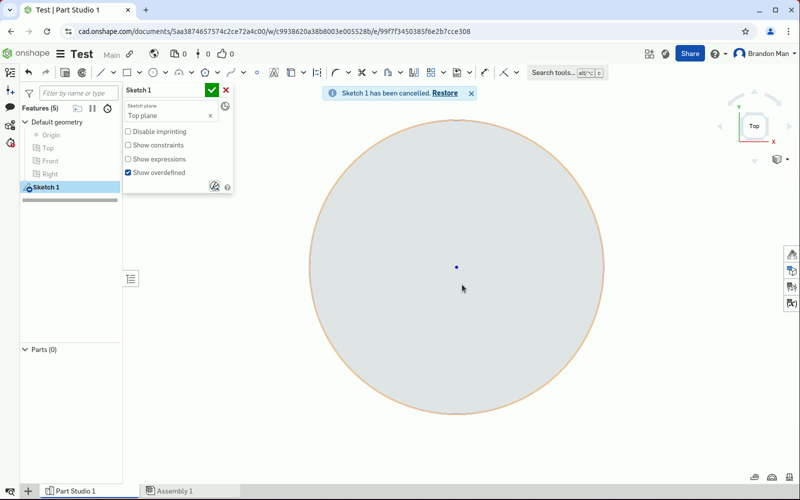
click(462, 284)
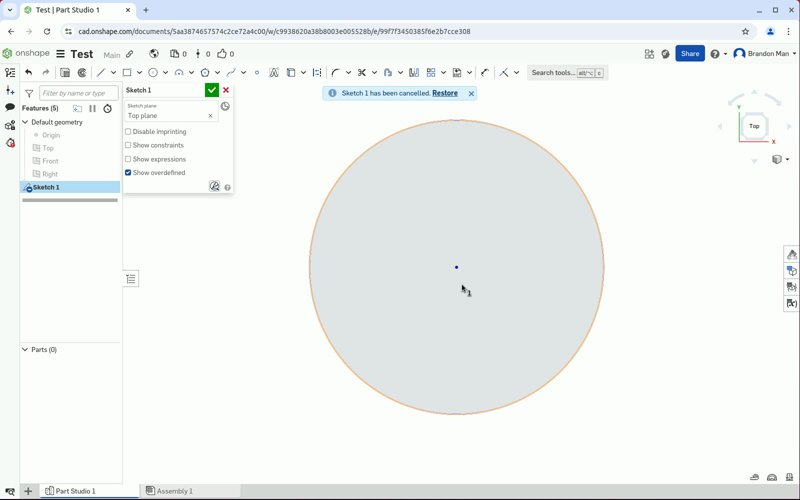
scroll(-6)
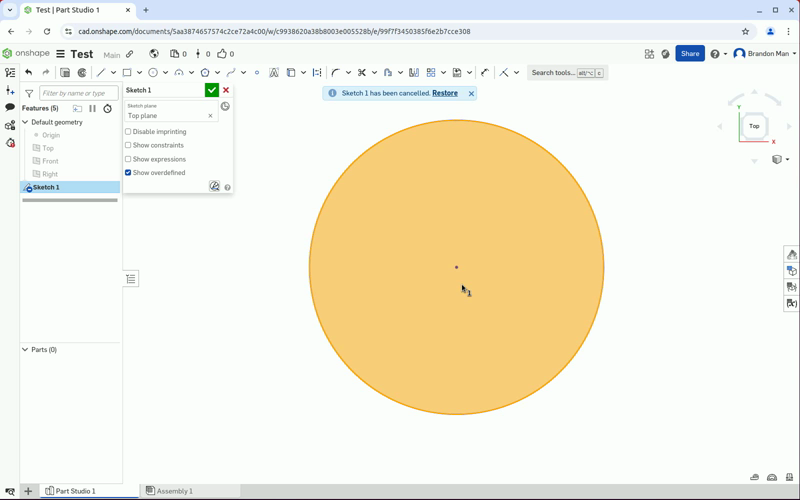
scroll(-6)
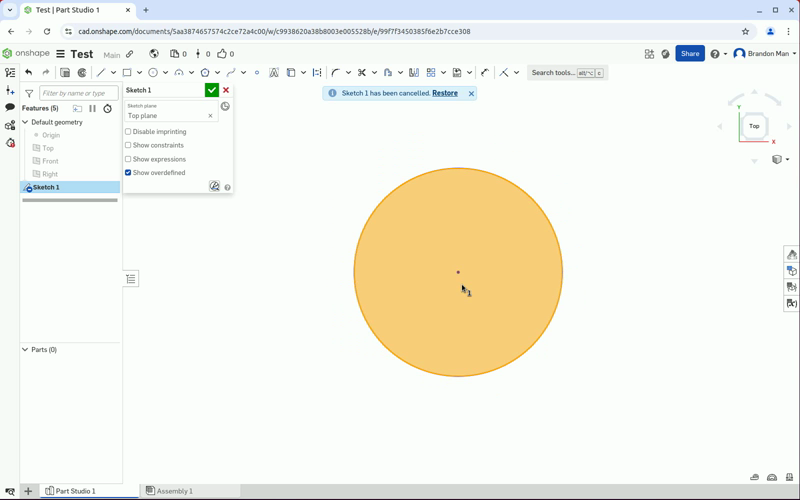
scroll(-6)
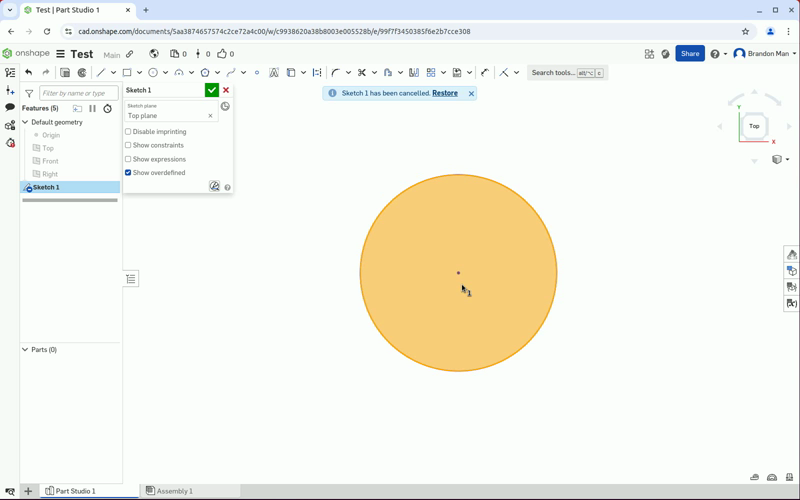
scroll(-6)
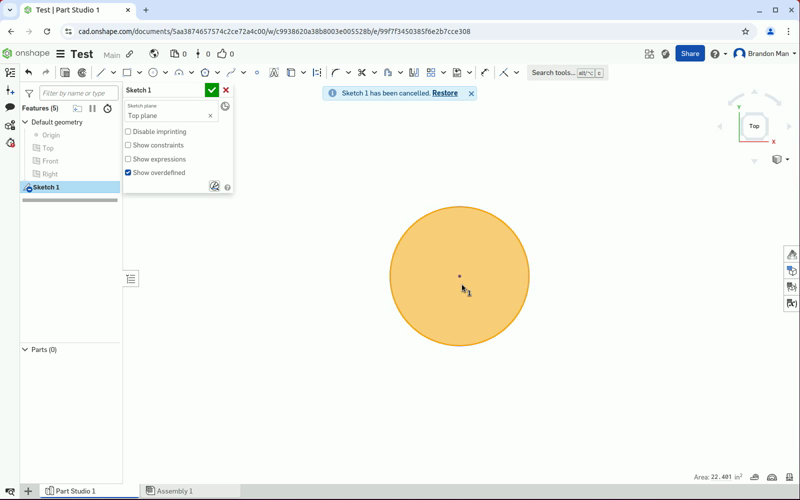
scroll(-6)
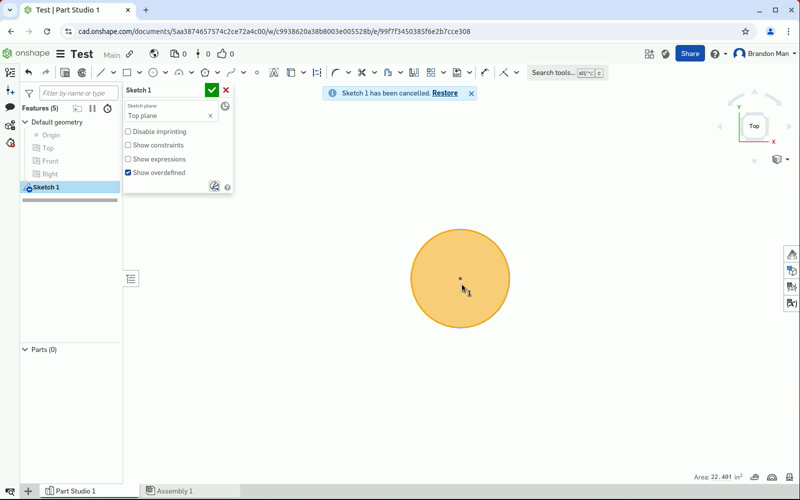
scroll(-6)
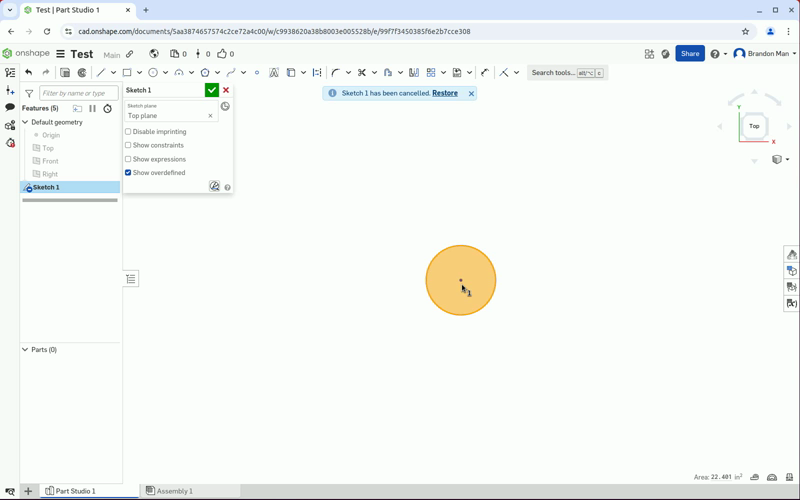
scroll(-6)
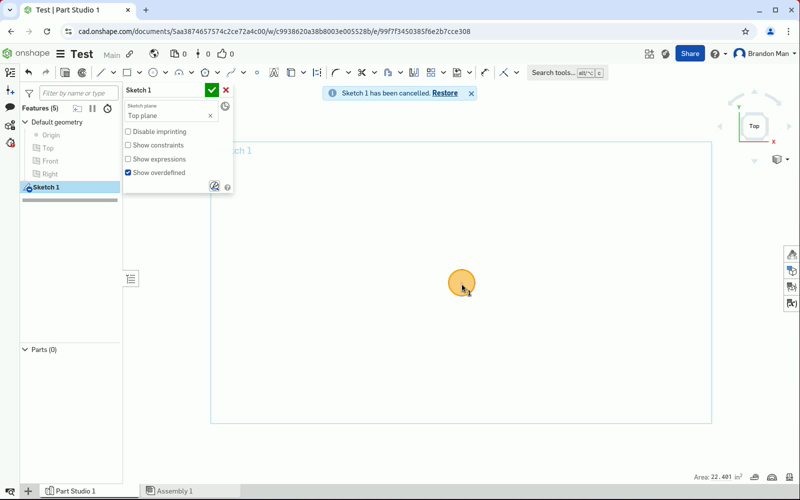
mouse_move(73, 352)
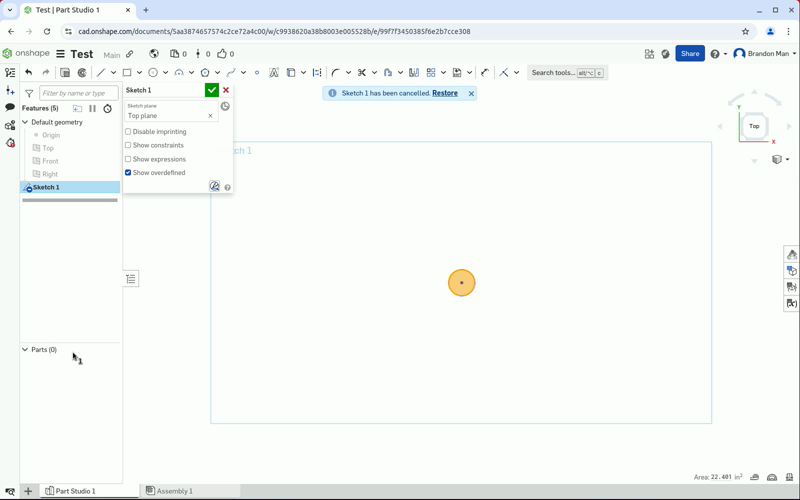
key(shift+y)
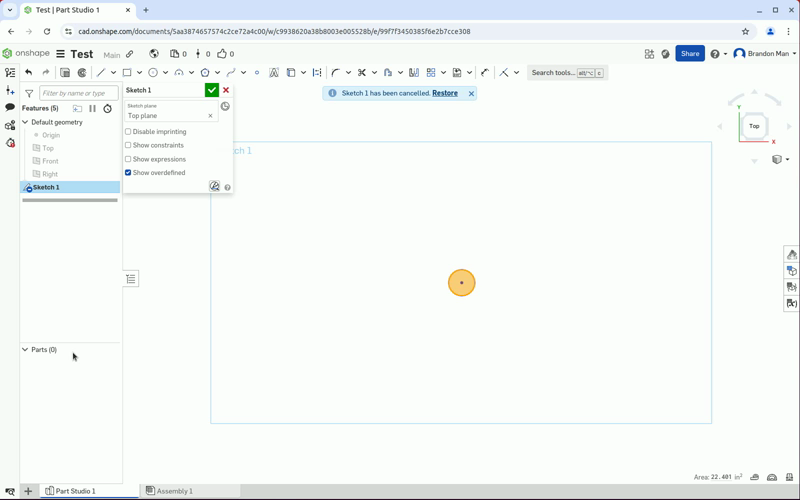
key(shift+e)
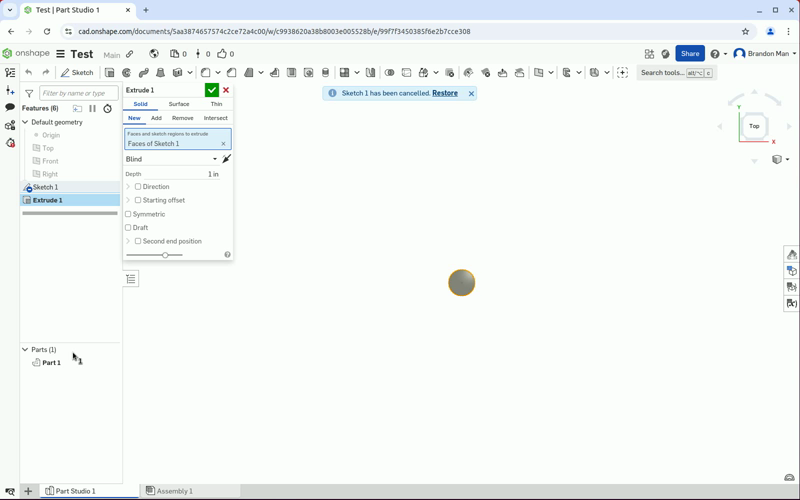
mouse_move(143, 106)
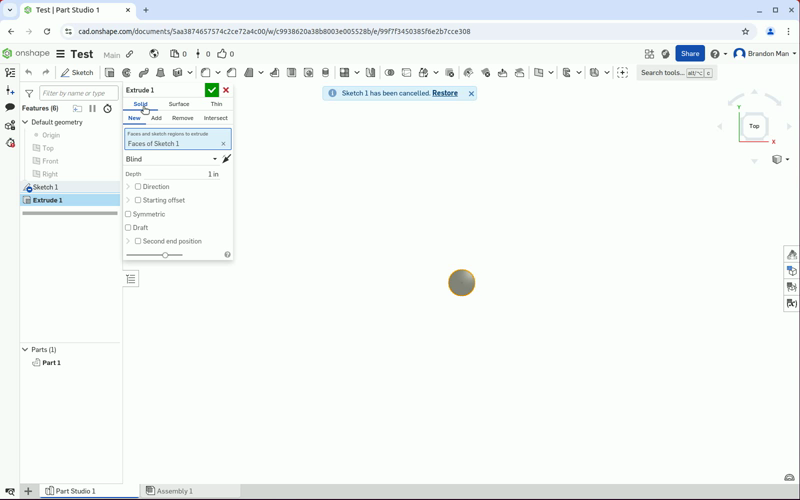
click(143, 106)
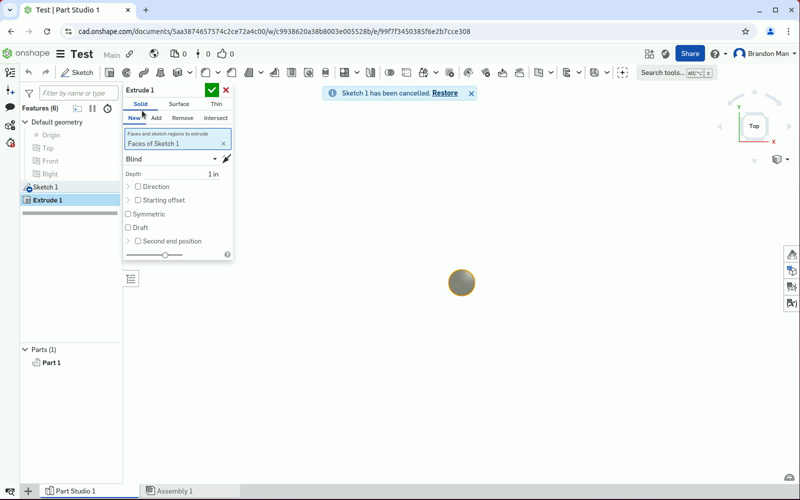
mouse_move(137, 120)
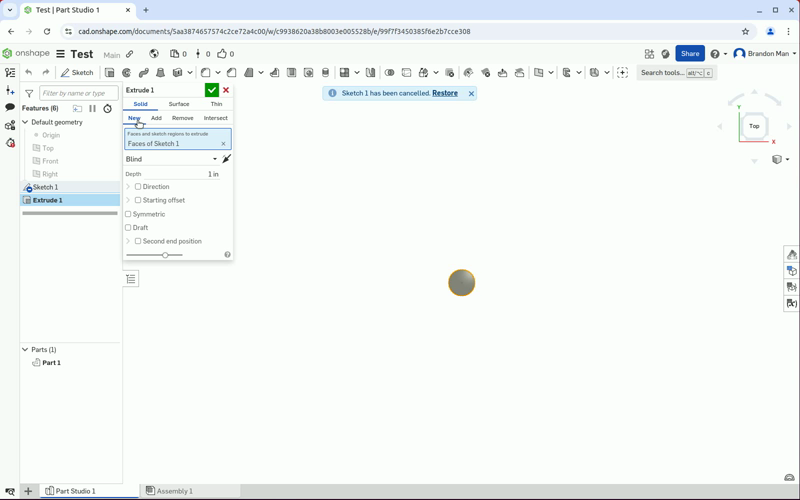
click(137, 120)
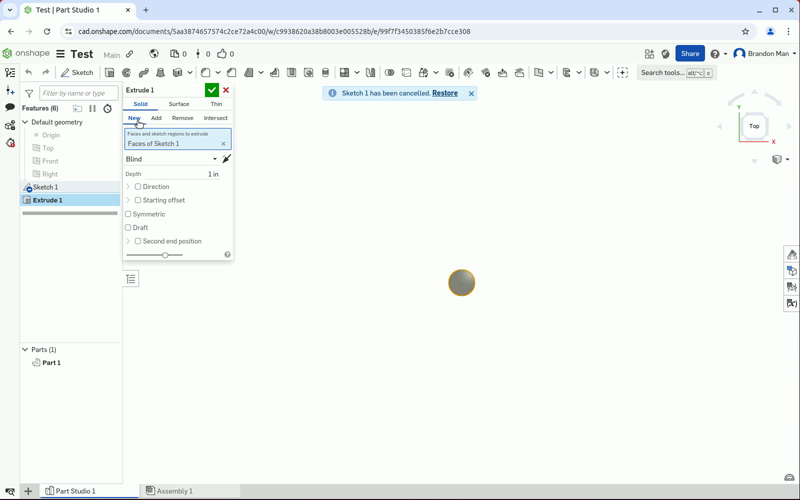
key(tab, 4)
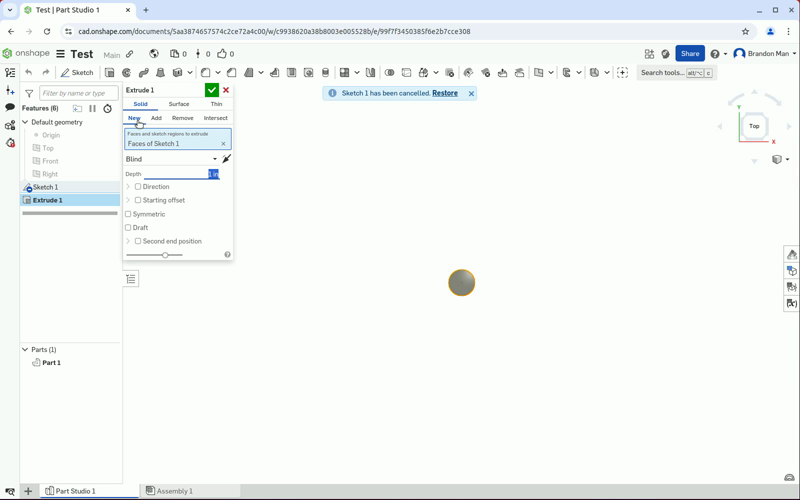
text(2.166)
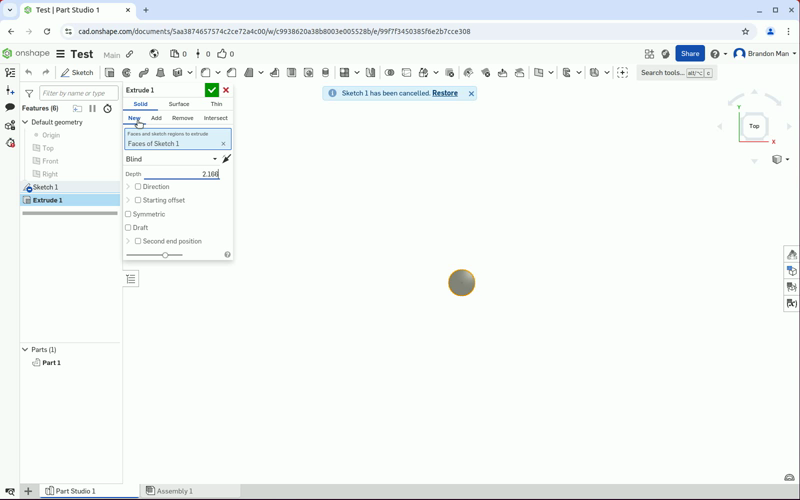
key(enter)
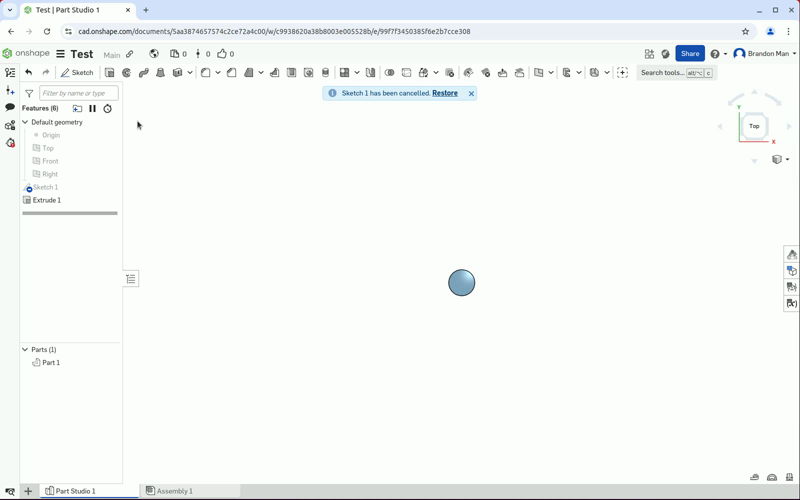
key(shift+h)
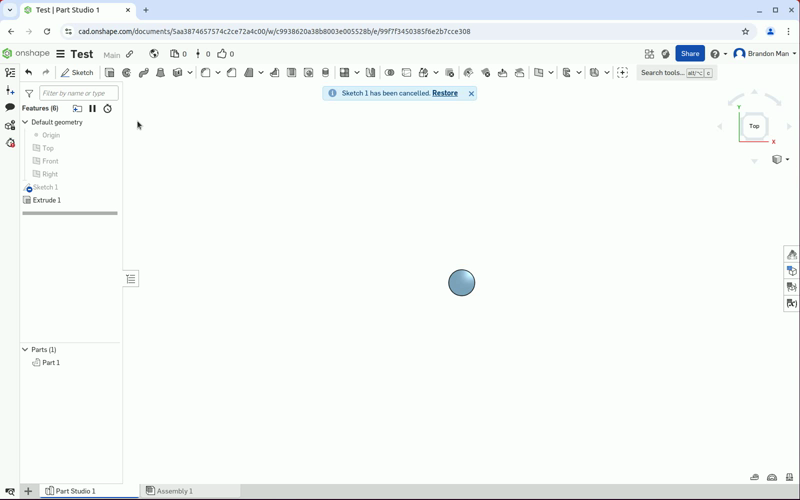
key(shift+h)
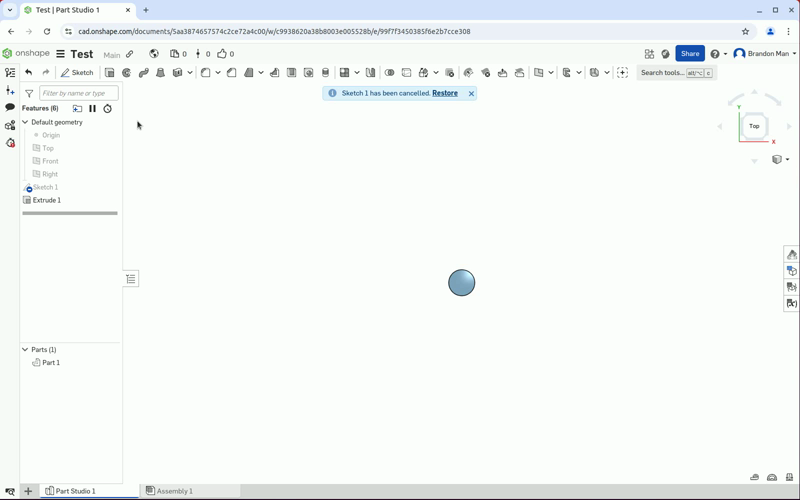
mouse_move(73, 189)
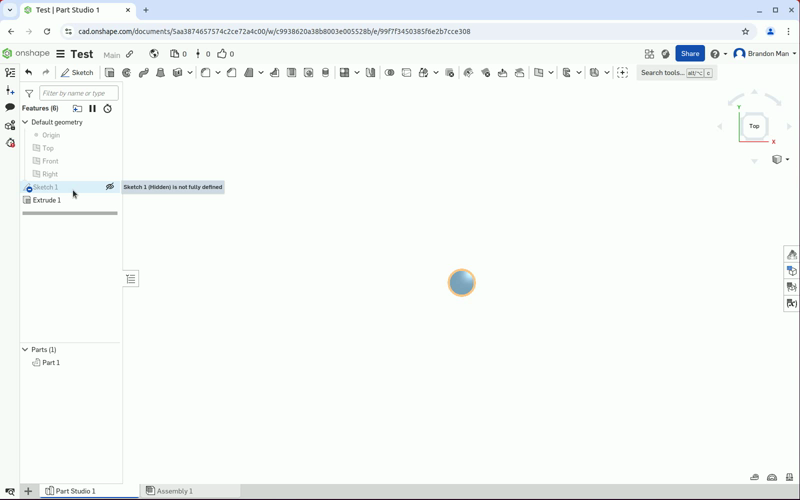
click(73, 189)
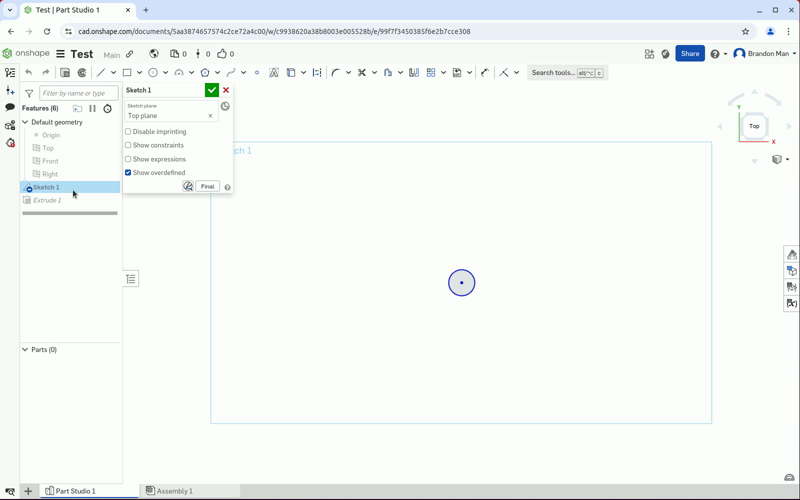
mouse_move(229, 92)
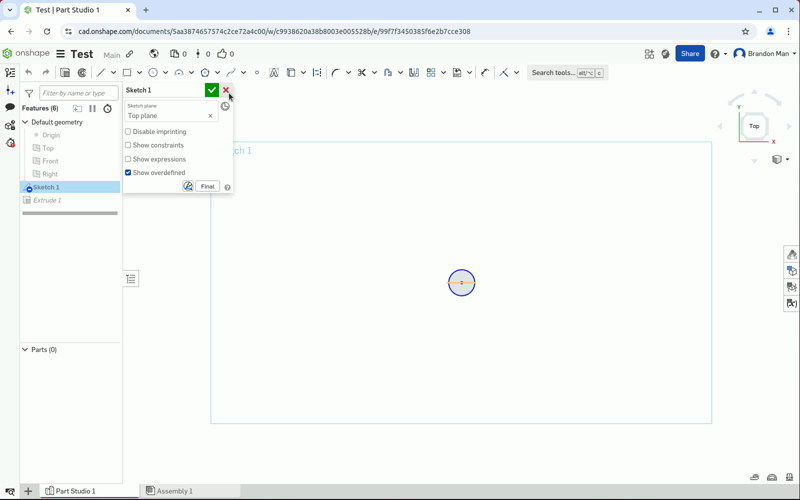
click(229, 92)
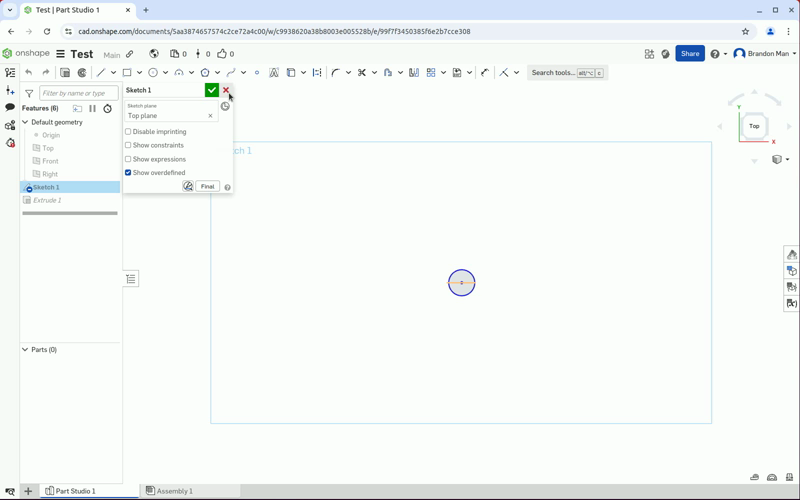
key(shift+s)
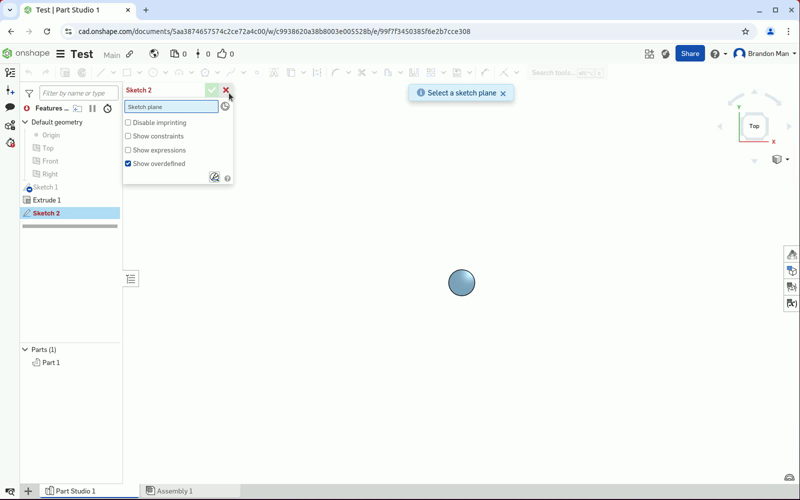
mouse_move(73, 150)
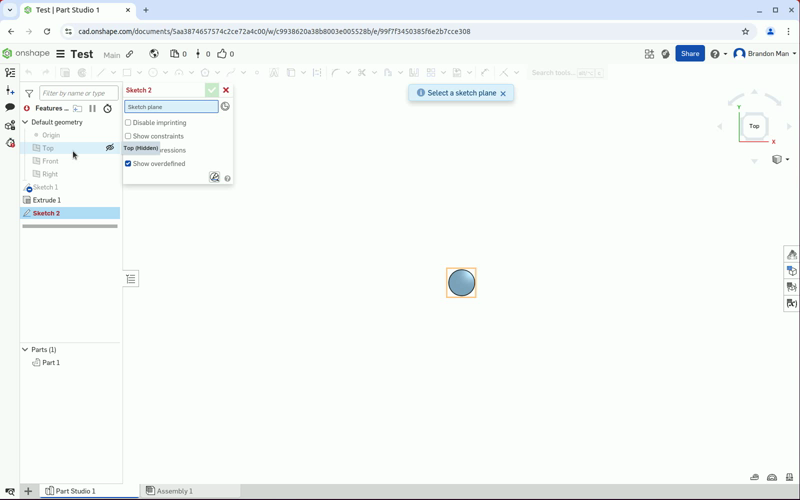
click(73, 150)
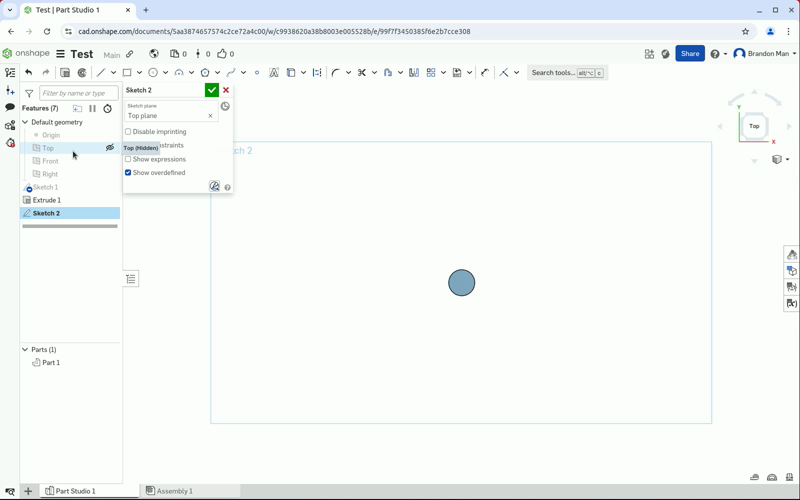
mouse_move(73, 352)
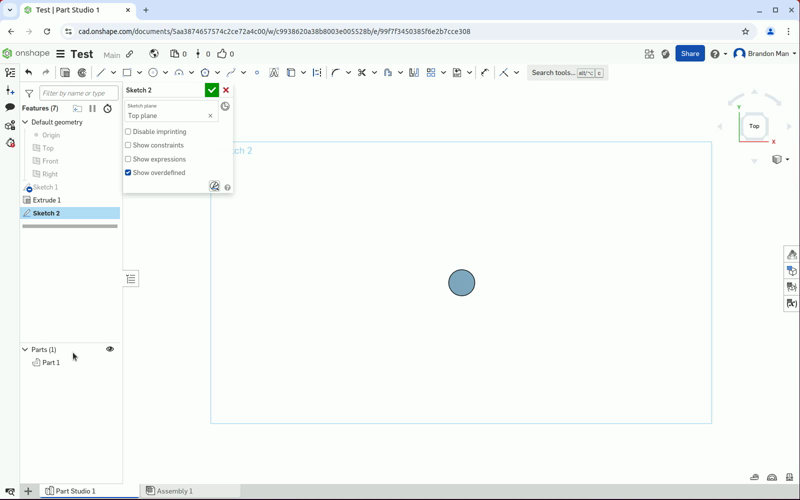
key(y)
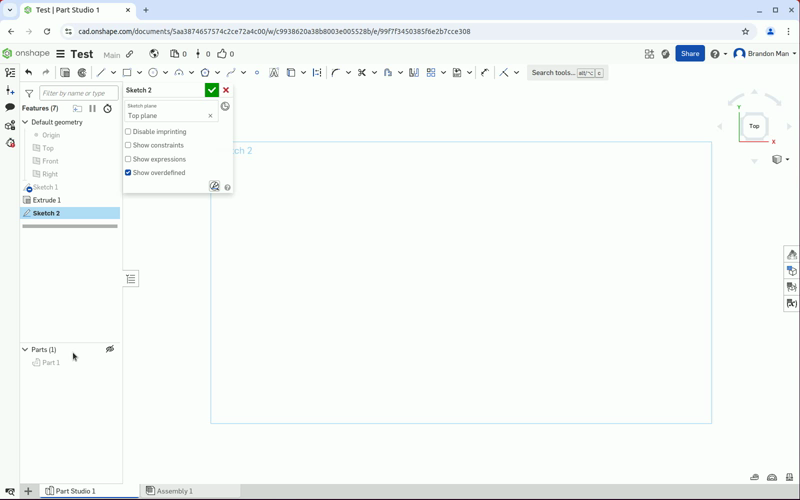
key(l)
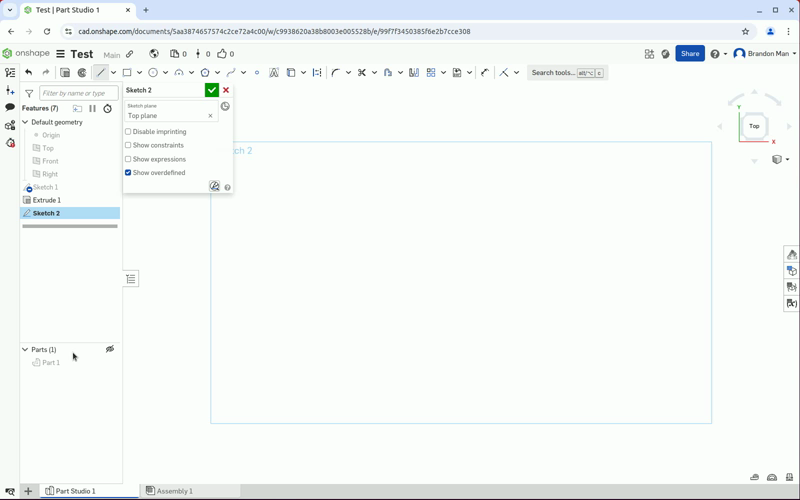
key_down(shift)
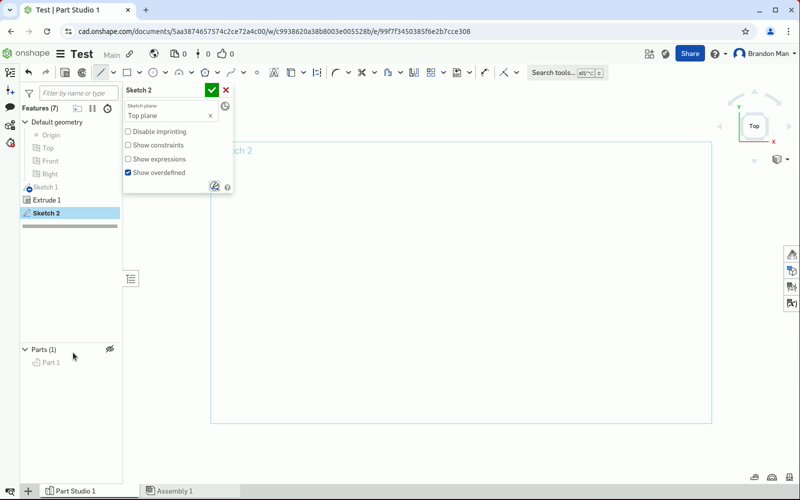
mouse_move(548, 294)
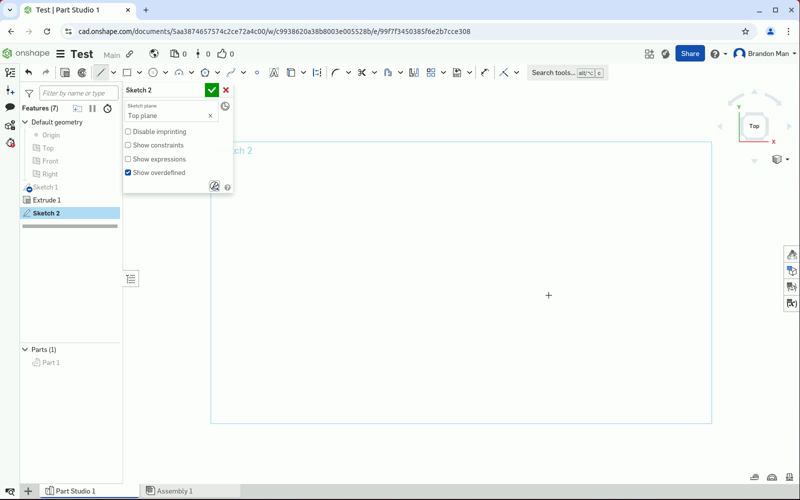
click(548, 294)
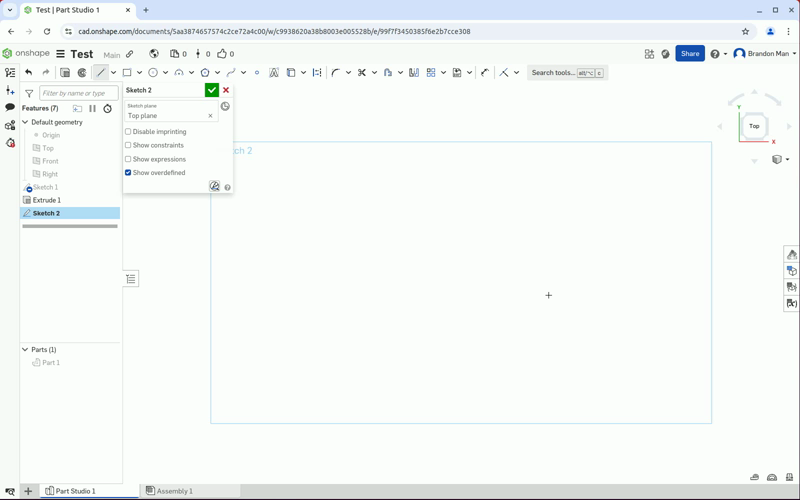
key_up(shift)
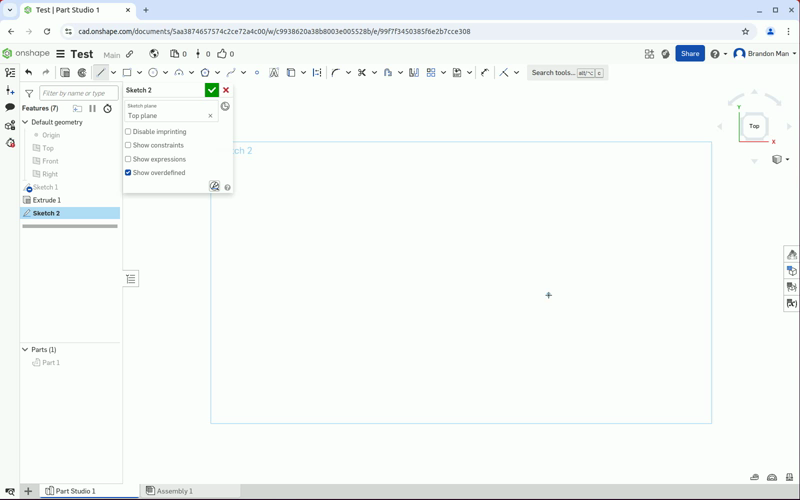
key_down(shift)
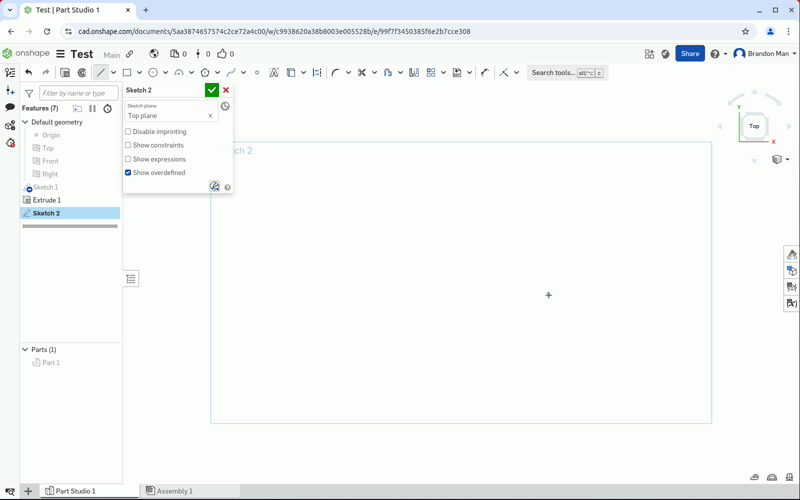
mouse_move(578, 294)
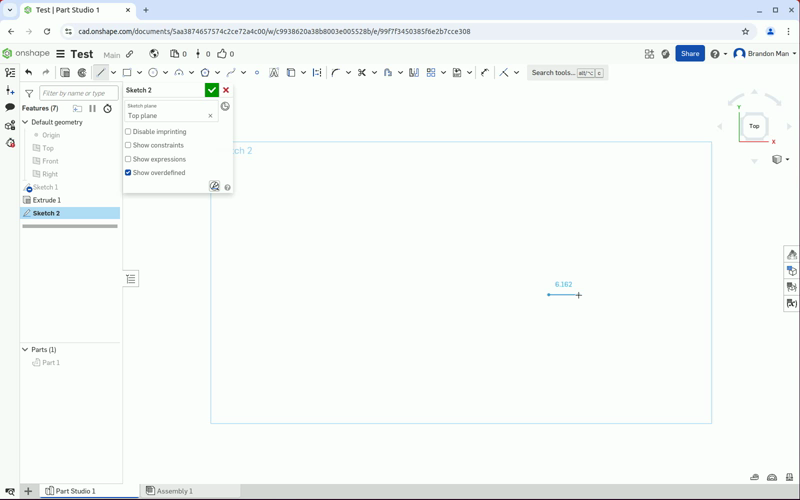
mouse_move(574, 294)
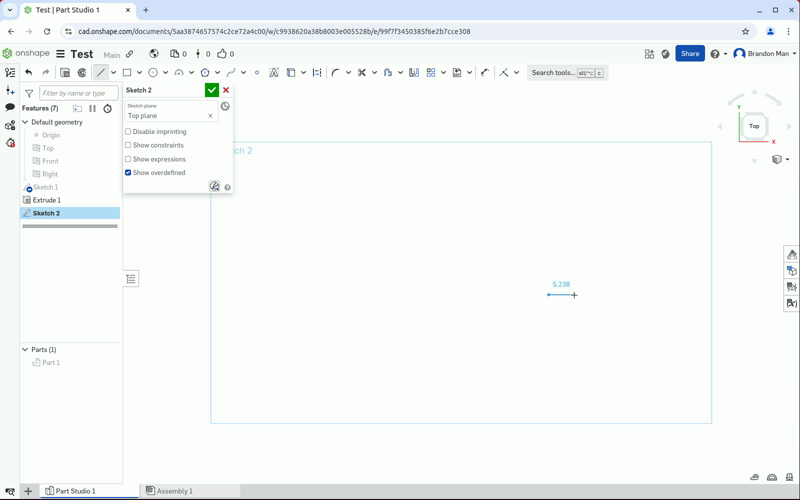
click(574, 294)
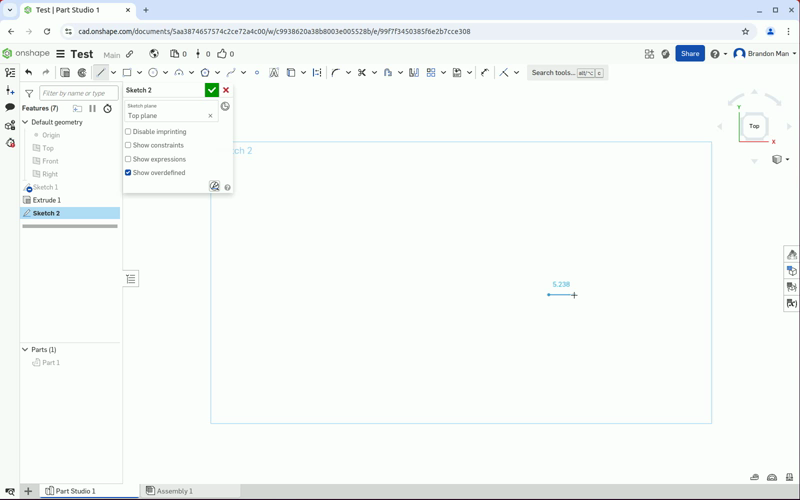
key_up(shift)
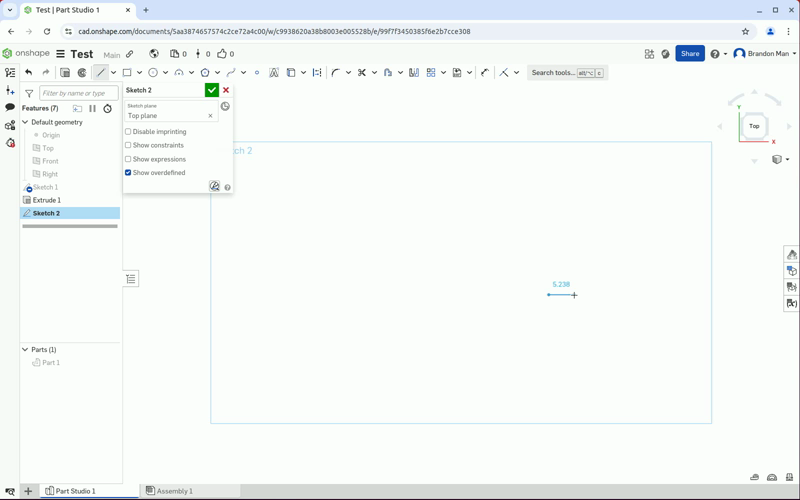
key_down(shift)
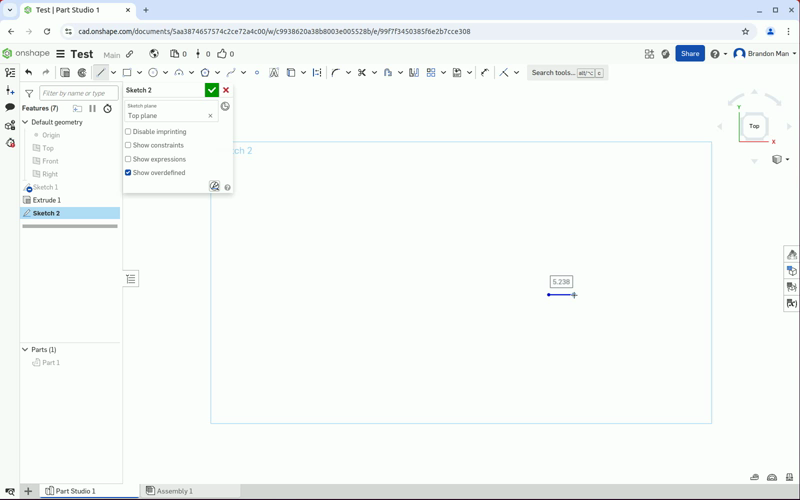
mouse_move(589, 294)
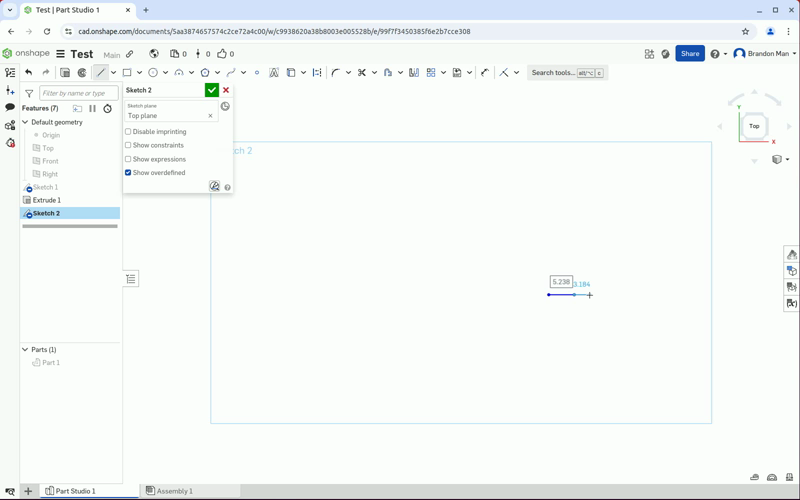
mouse_move(574, 269)
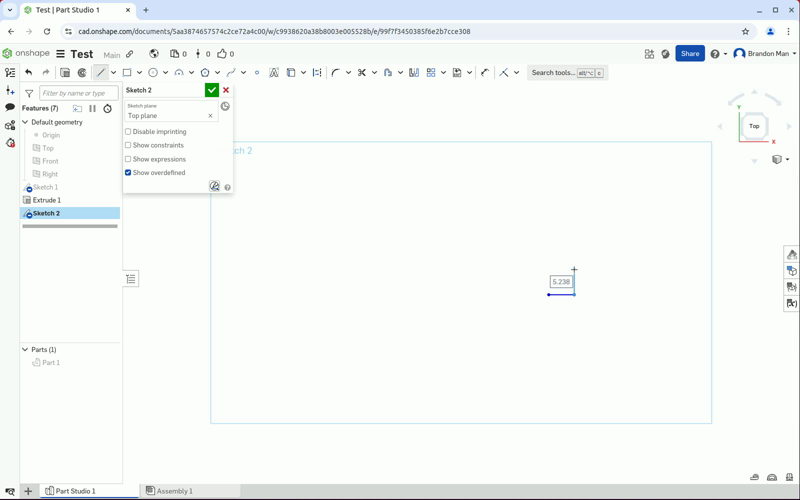
click(574, 269)
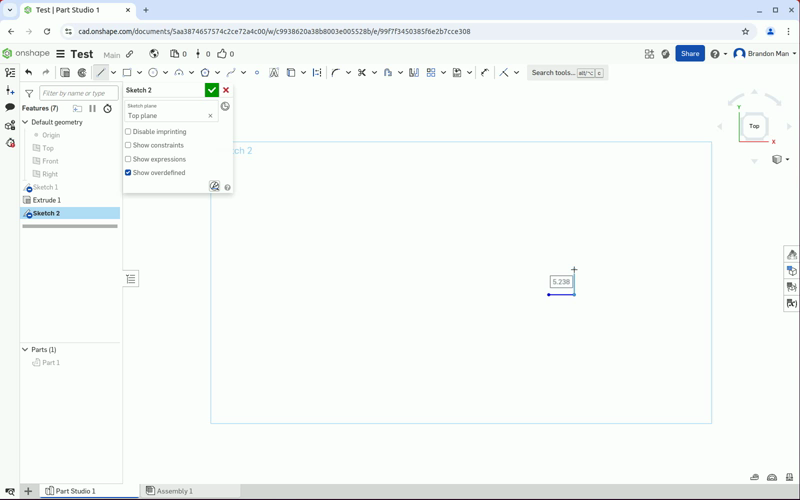
key_up(shift)
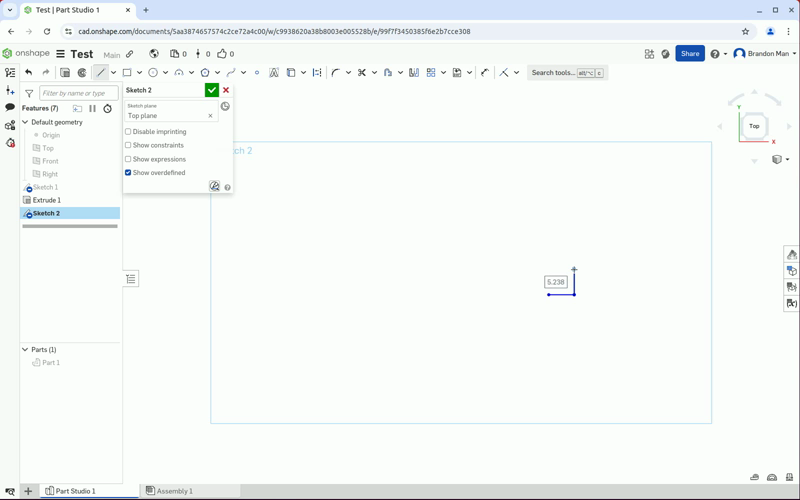
key_down(shift)
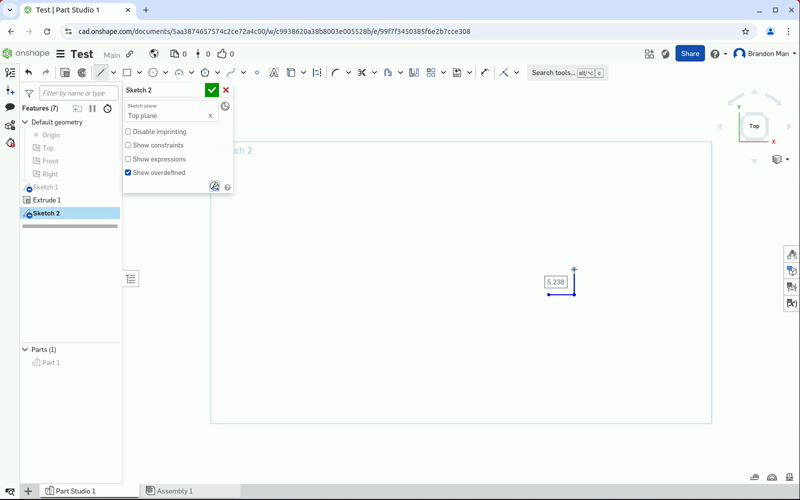
mouse_move(589, 269)
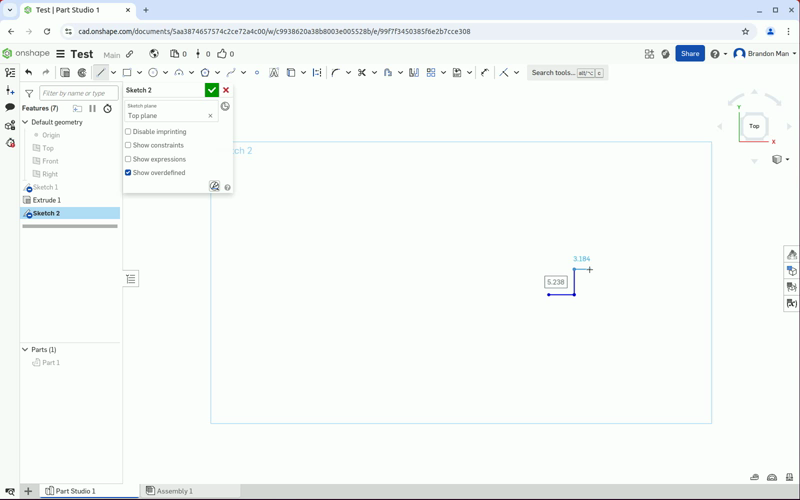
mouse_move(548, 269)
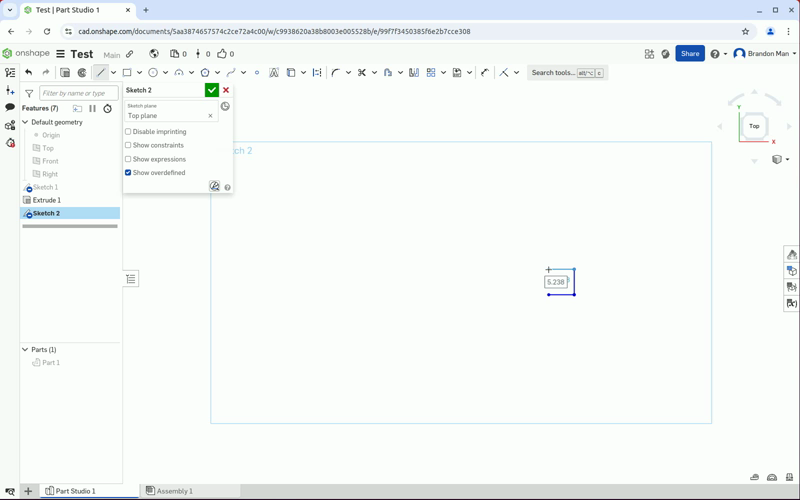
click(548, 269)
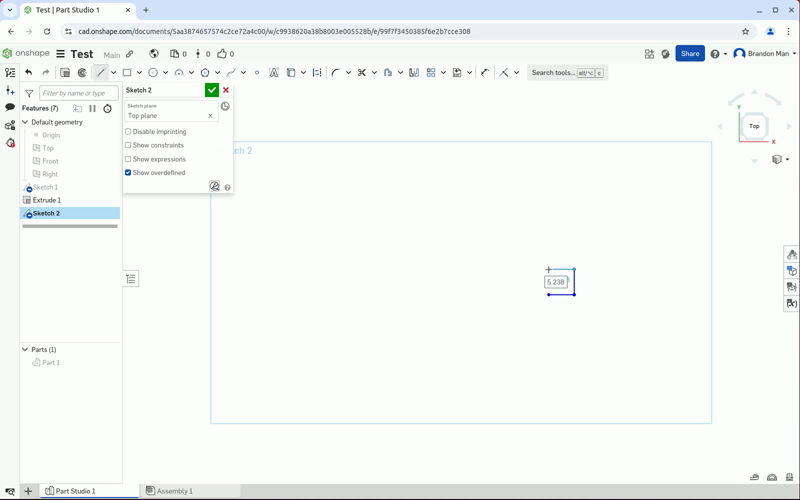
key_up(shift)
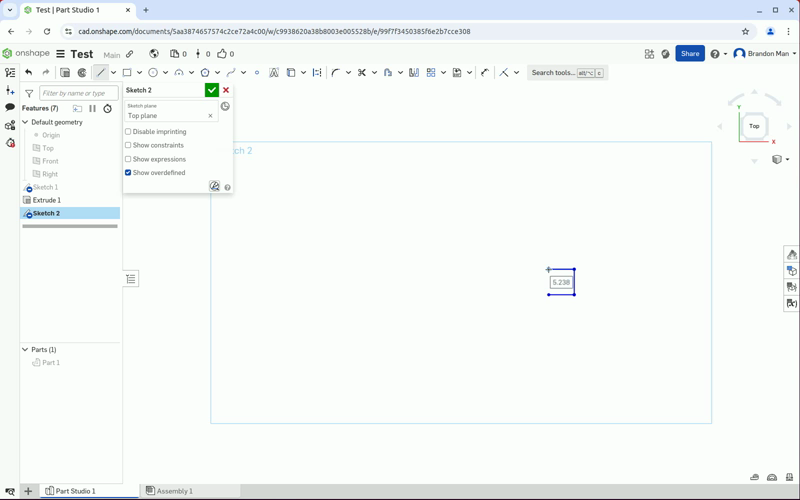
mouse_move(578, 269)
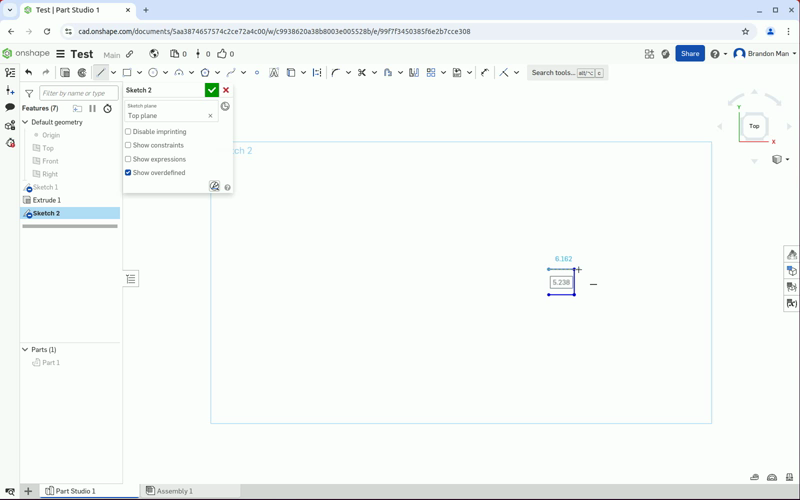
key_down(shift)
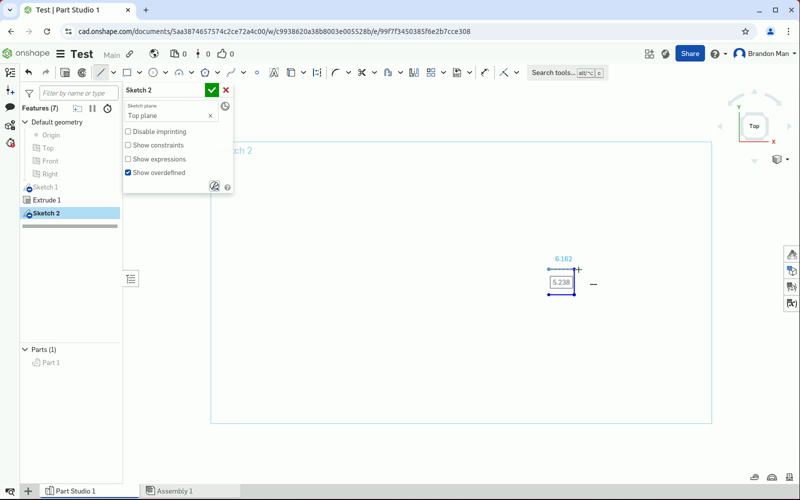
mouse_move(548, 294)
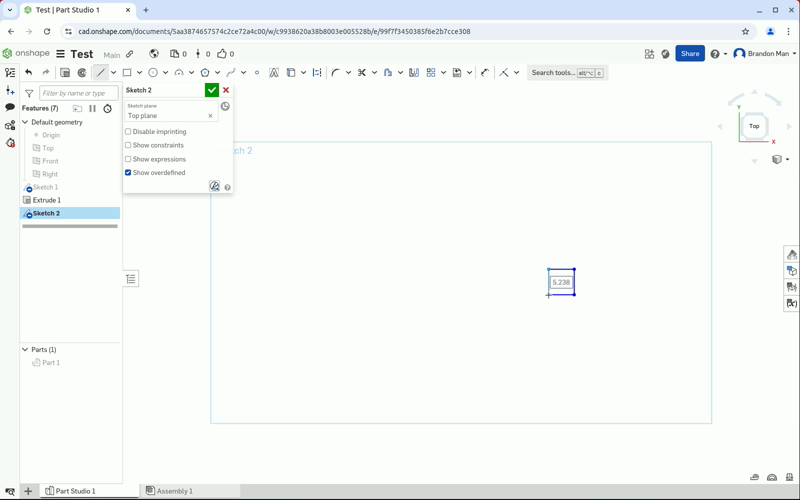
key_up(shift)
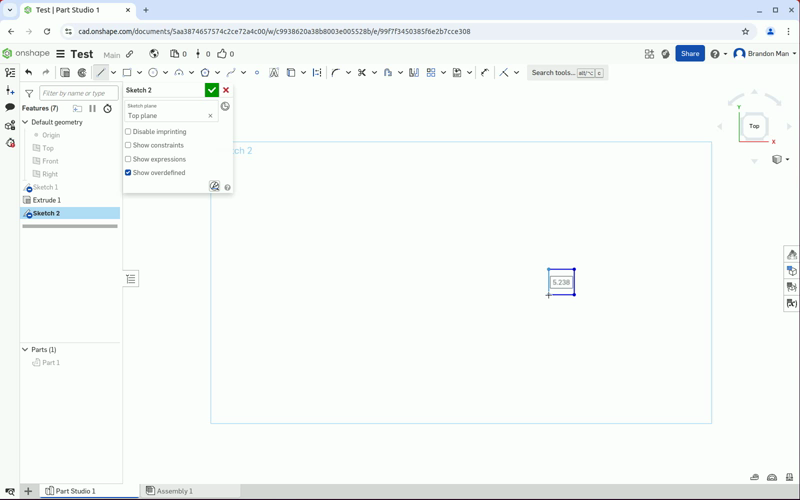
click(548, 294)
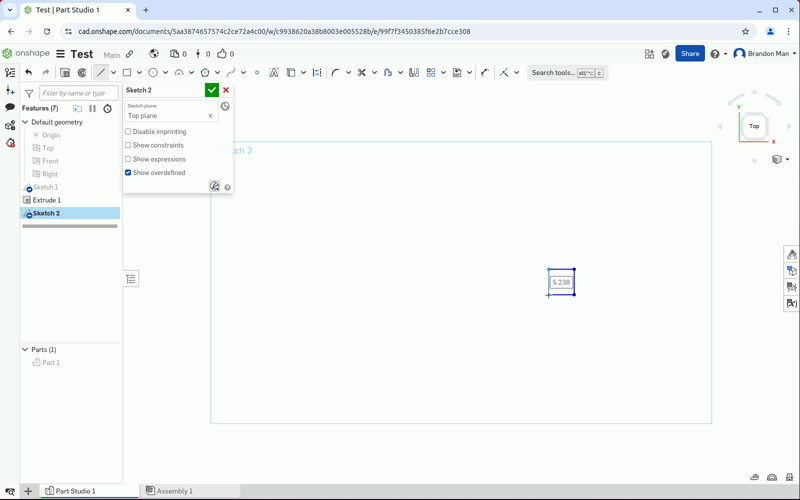
key(esc)
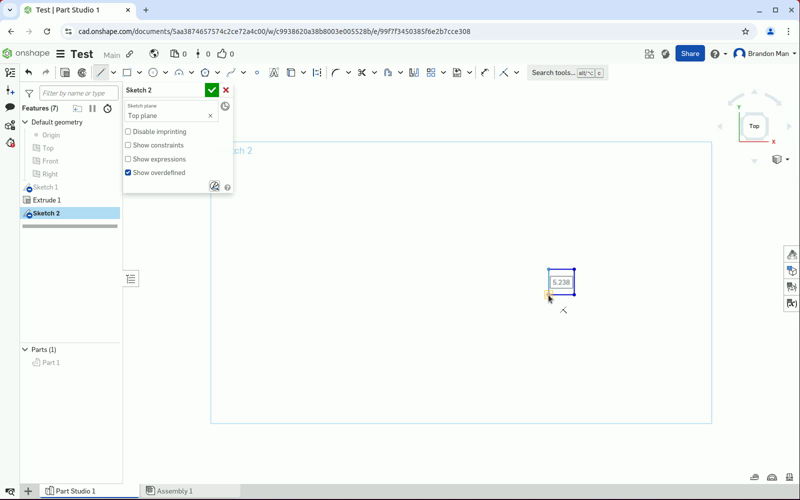
mouse_move(560, 284)
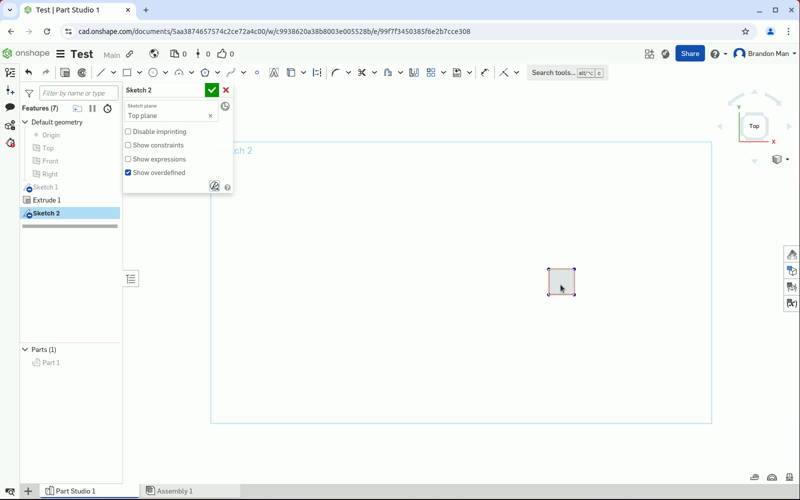
scroll(6)
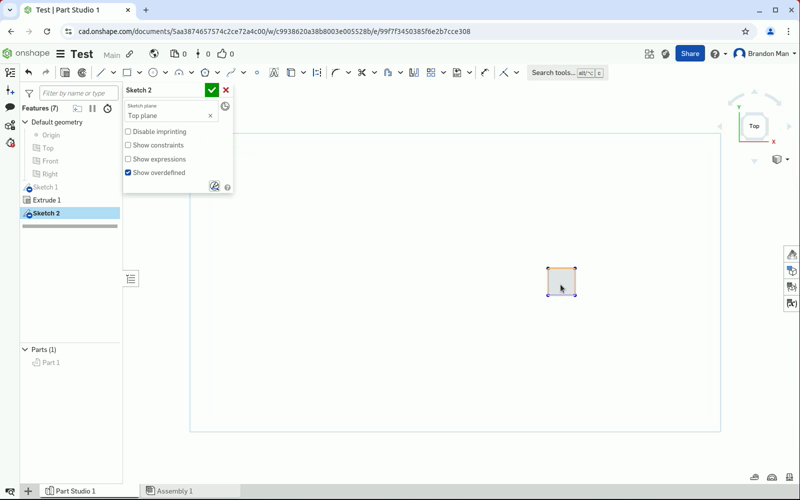
scroll(6)
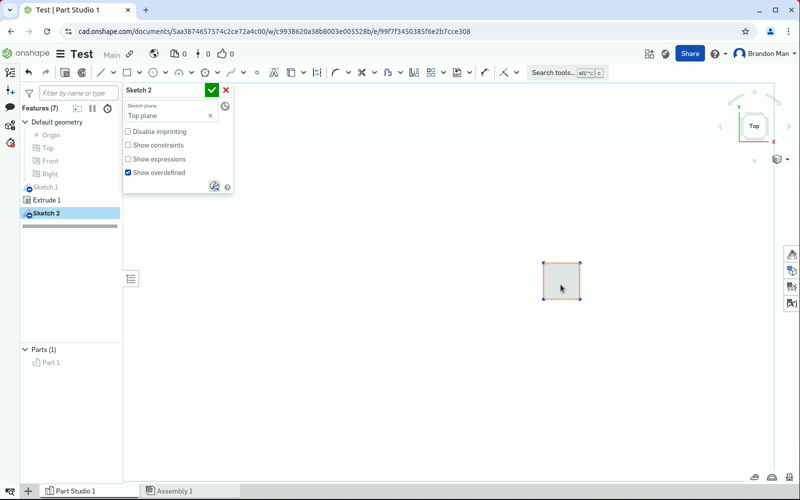
scroll(6)
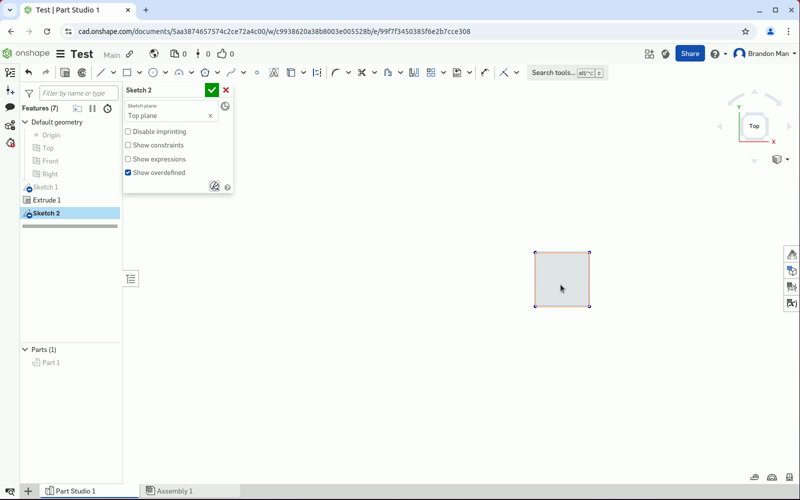
scroll(6)
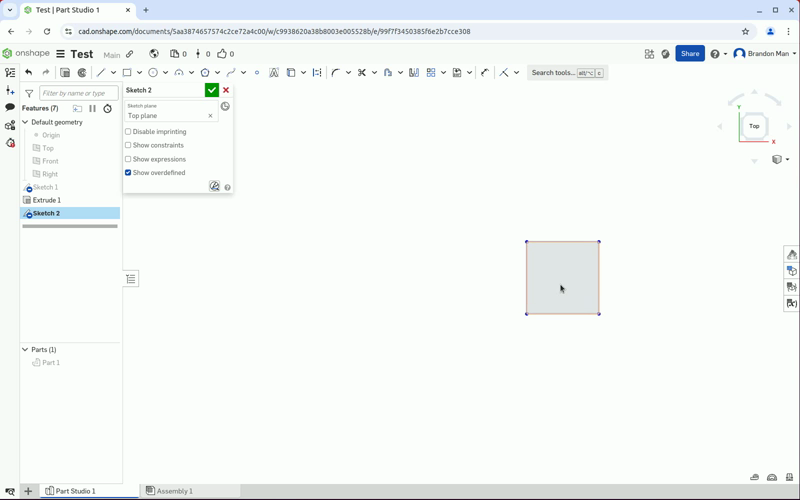
scroll(6)
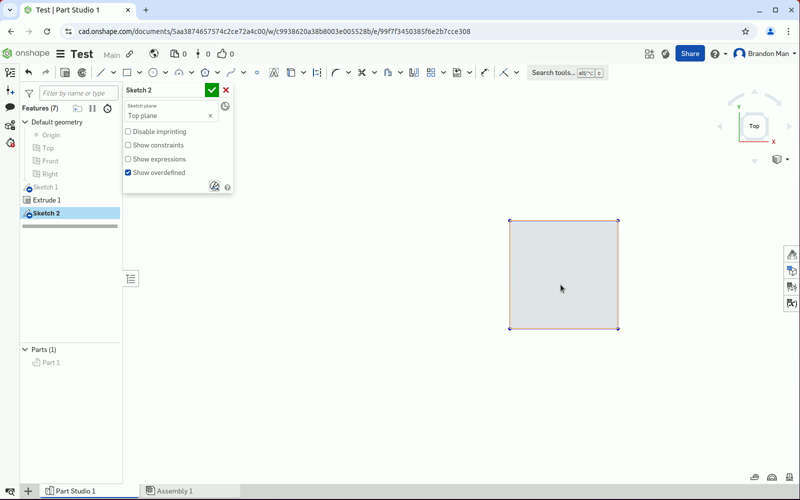
scroll(6)
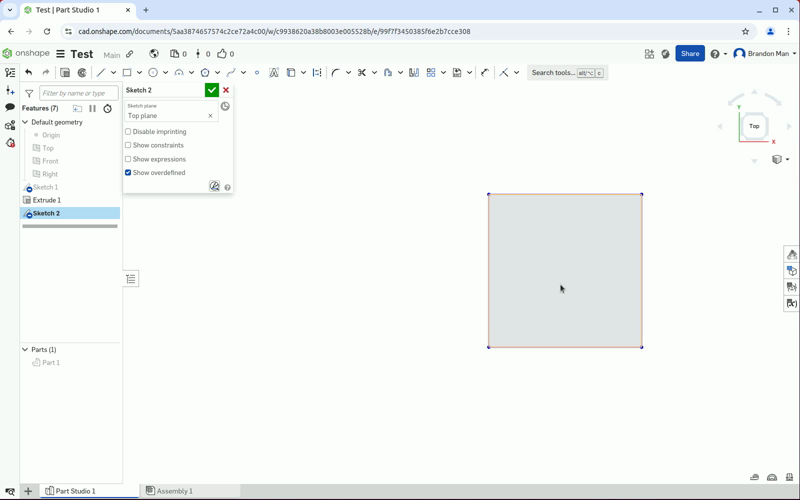
scroll(6)
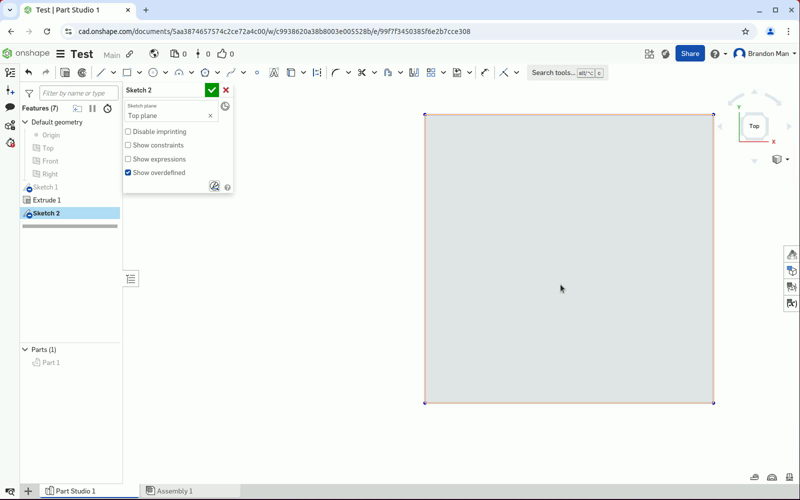
click(560, 284)
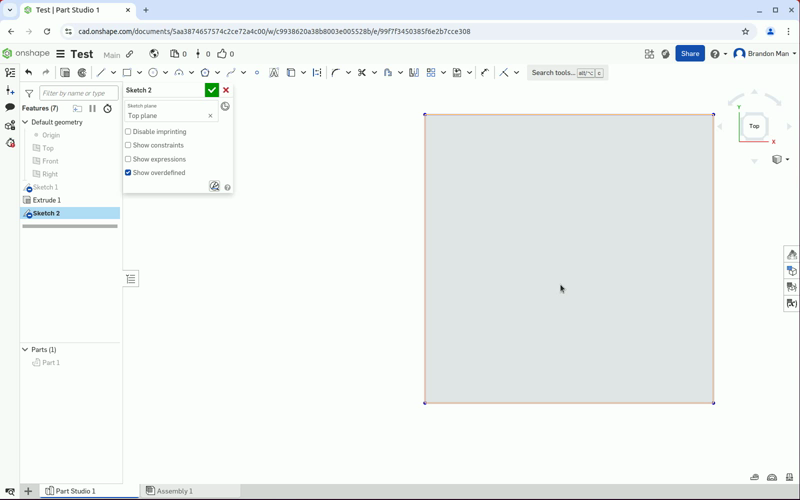
scroll(-6)
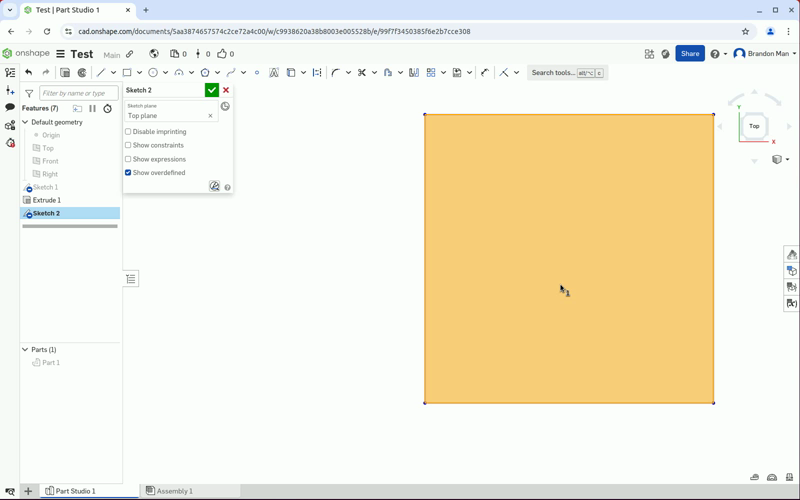
scroll(-6)
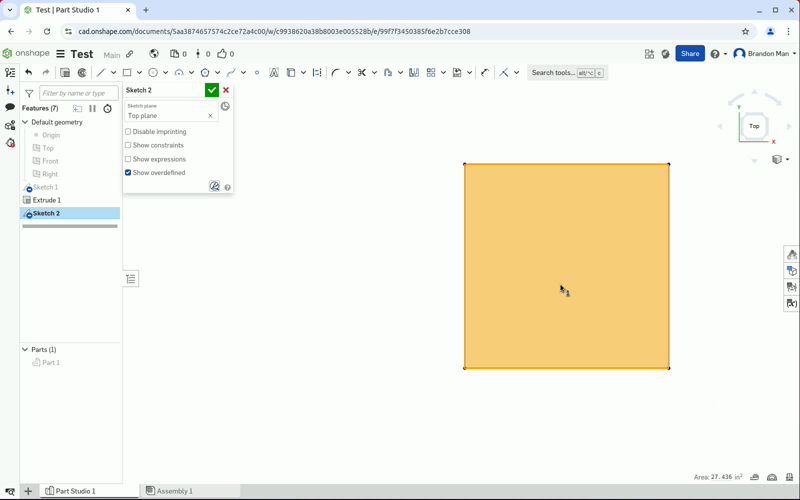
scroll(-6)
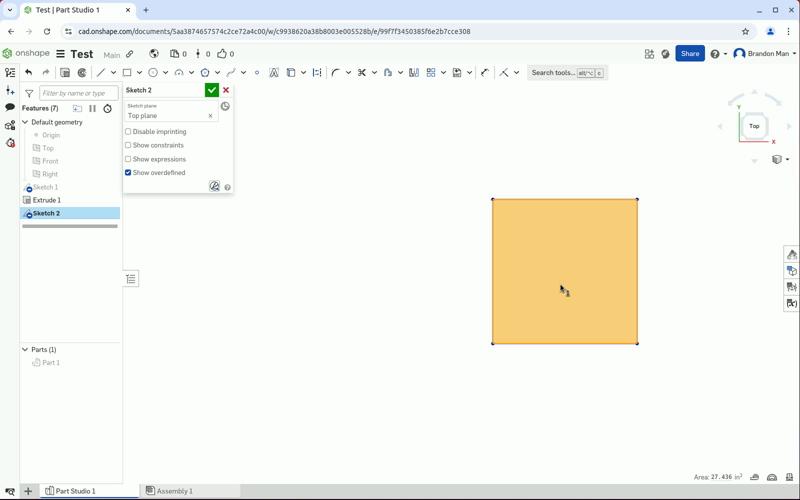
scroll(-6)
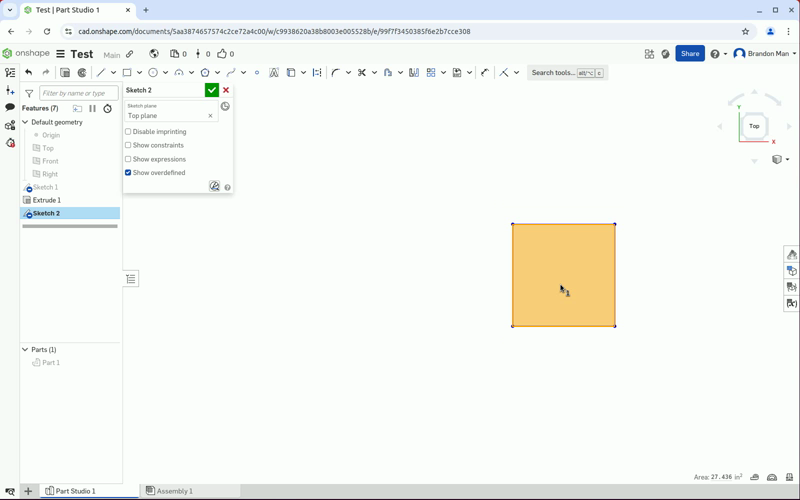
scroll(-6)
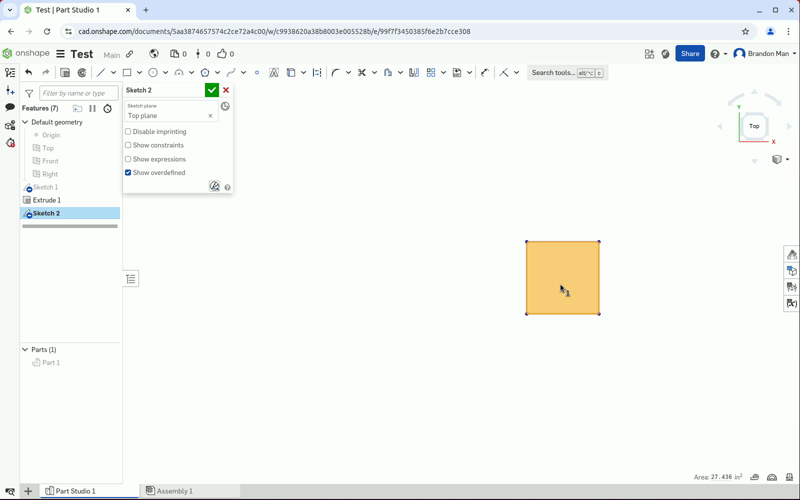
scroll(-6)
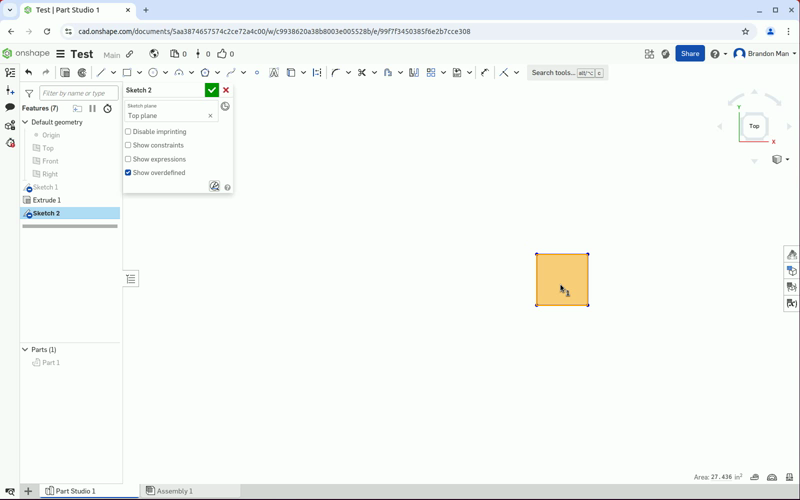
scroll(-6)
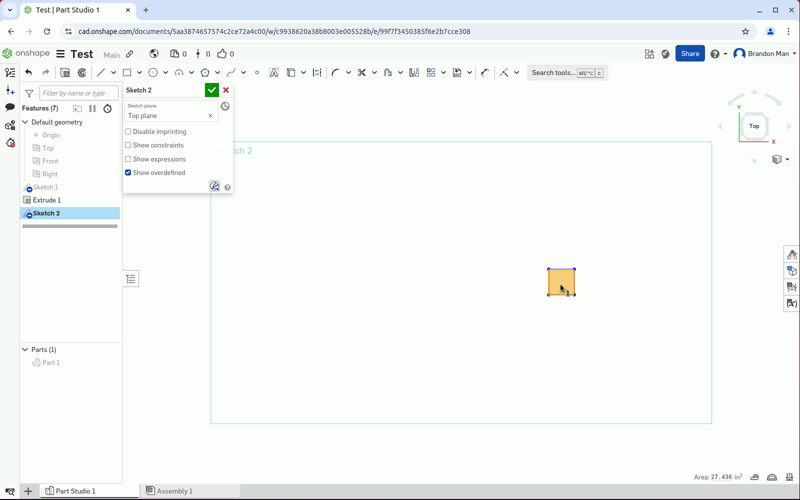
mouse_move(73, 352)
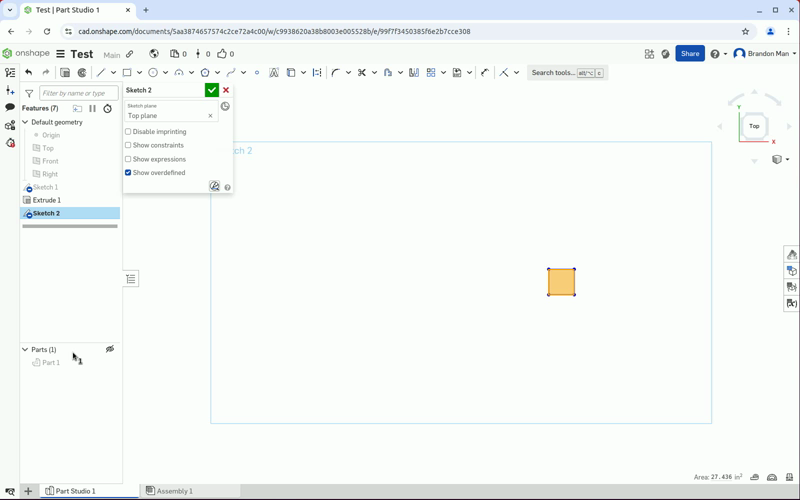
key(shift+y)
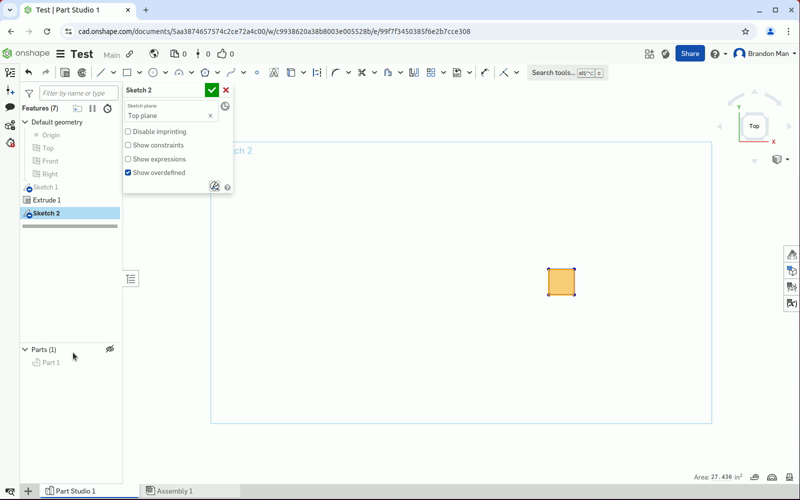
key(shift+e)
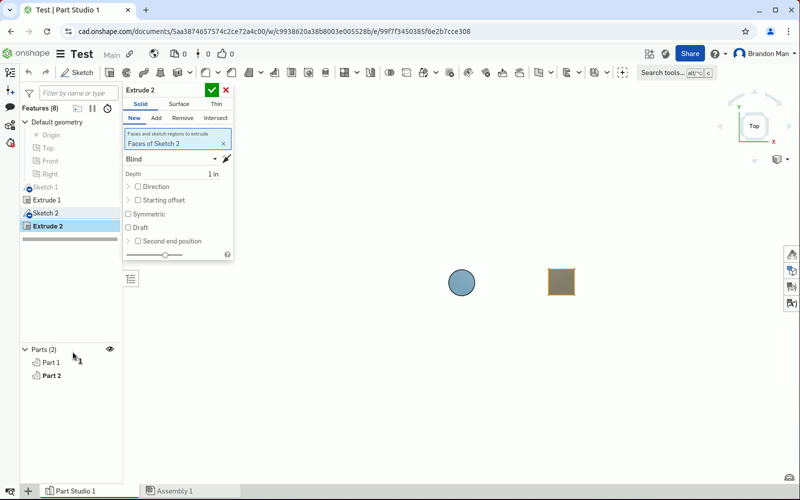
mouse_move(143, 106)
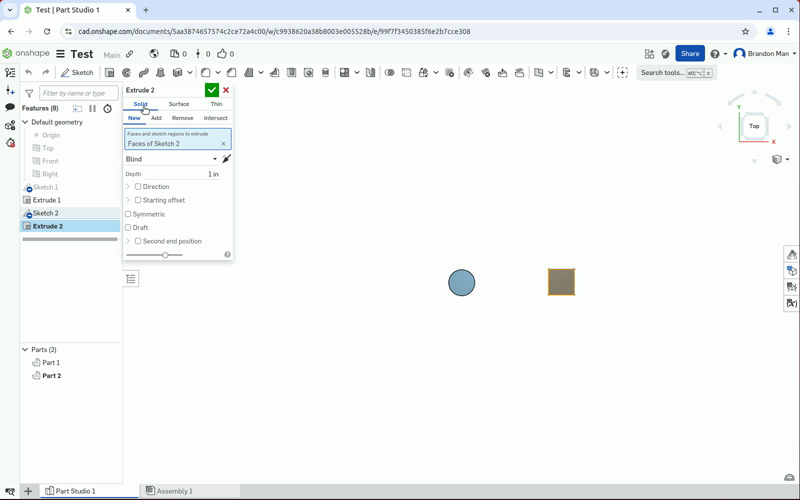
click(143, 106)
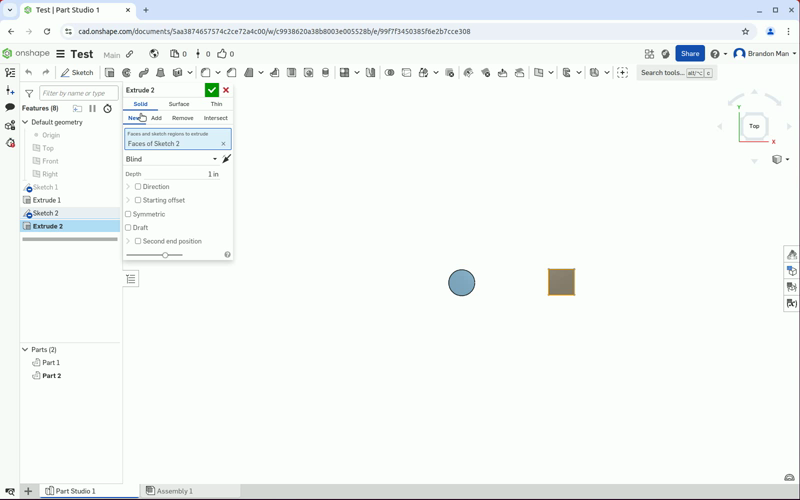
mouse_move(137, 120)
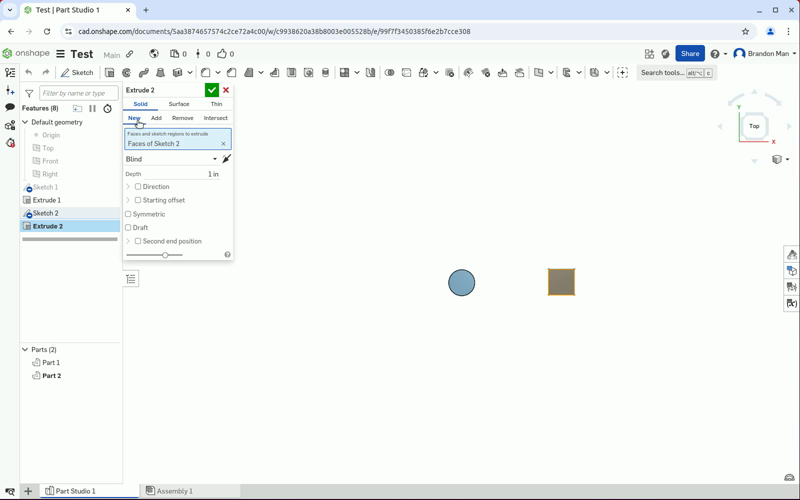
click(137, 120)
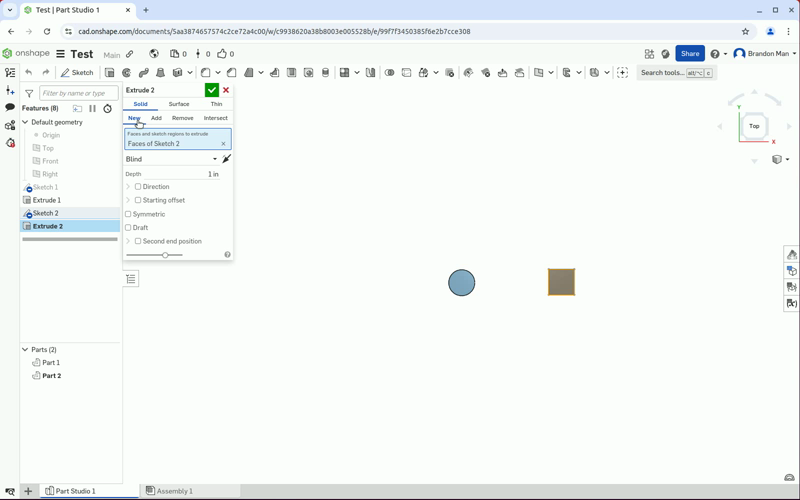
key(tab, 4)
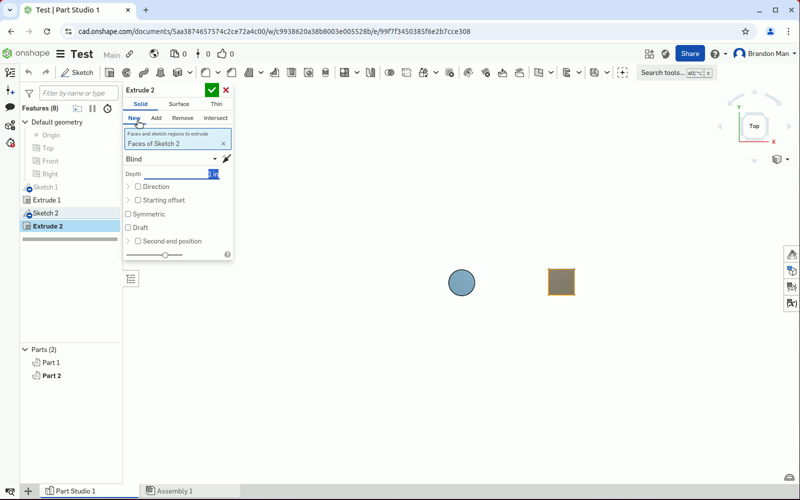
text(2.166)
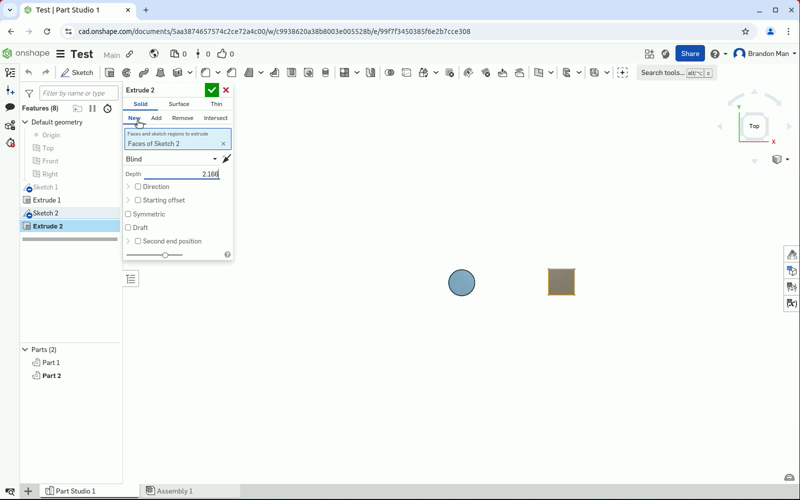
key(enter)
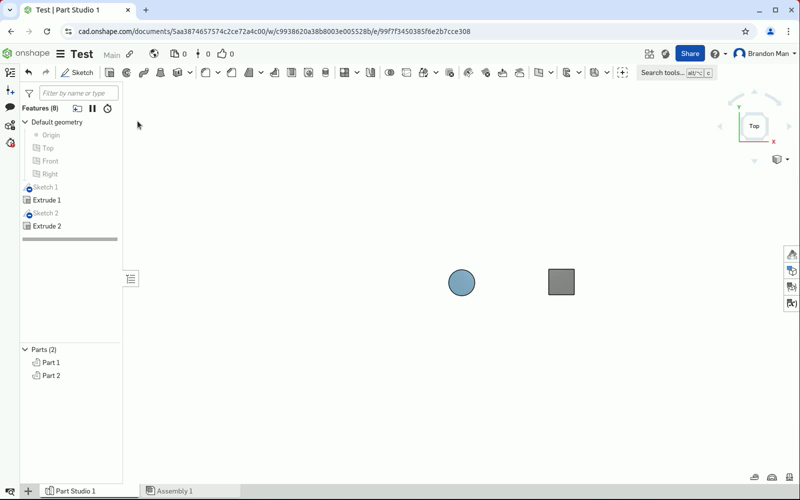
key(shift+h)
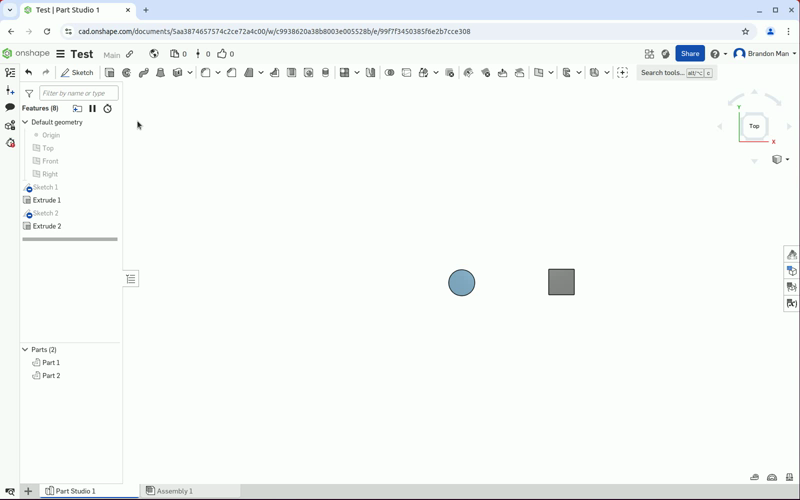
key(shift+h)
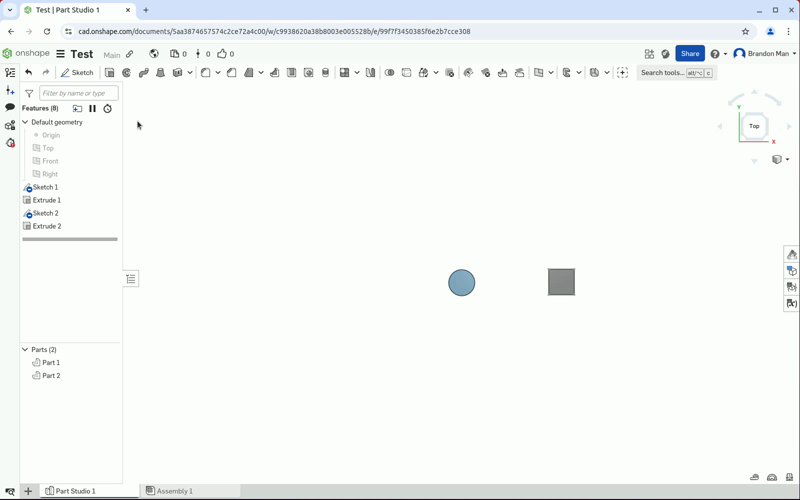
key(shift+7)
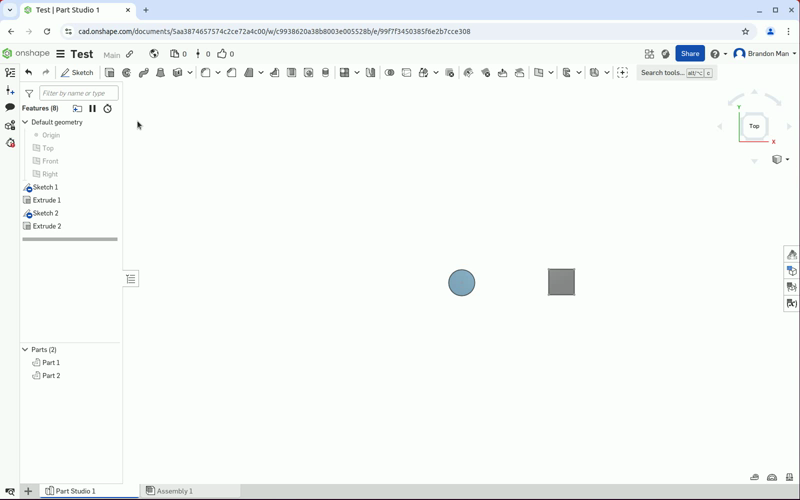
key(up, 3)
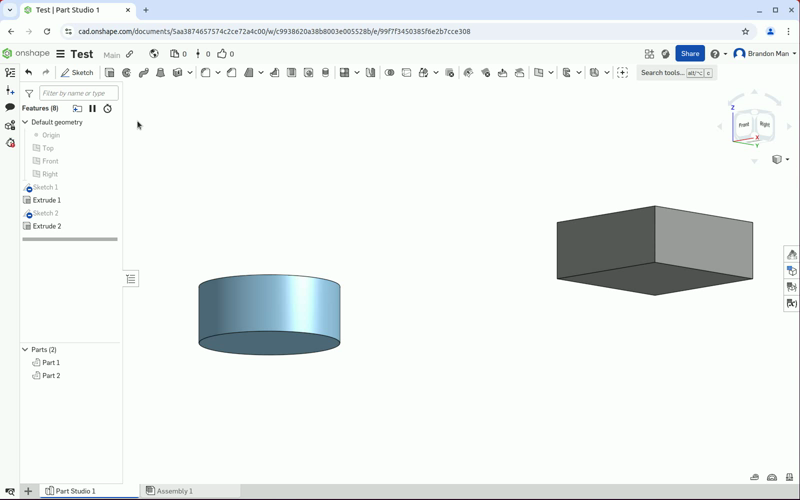
key(left, 3)
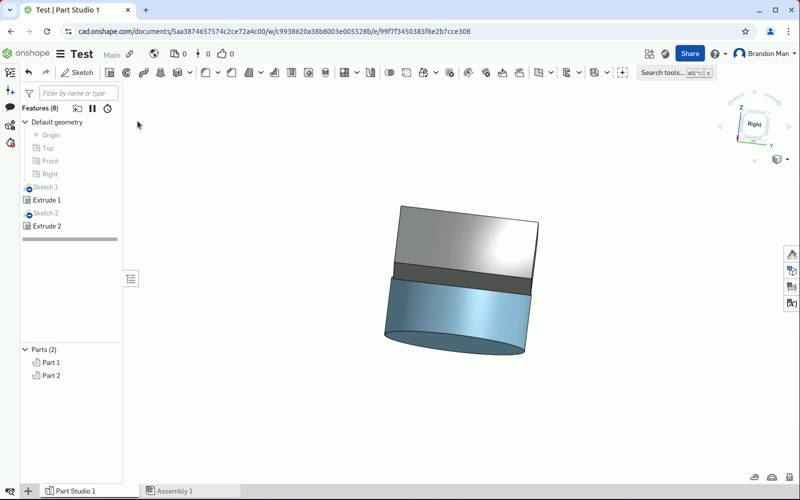
key(right, 3)
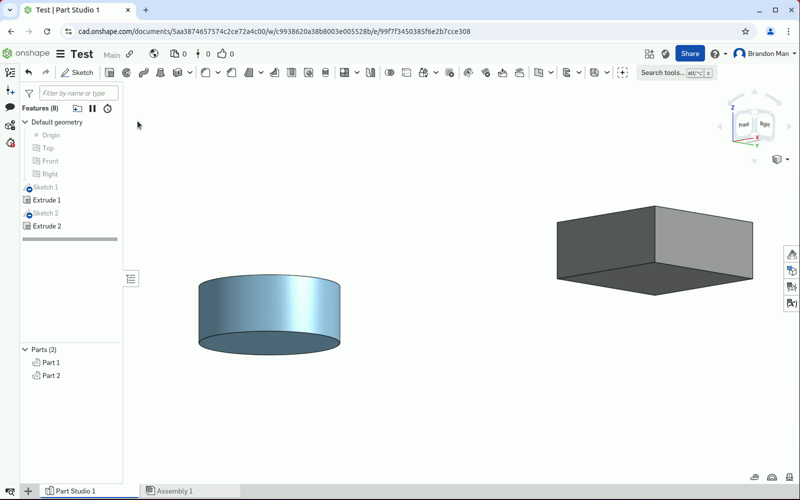
key(down, 3)
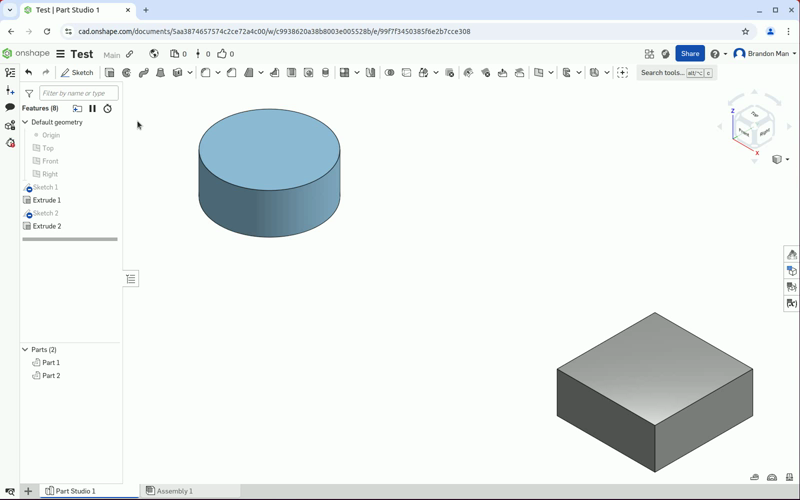
mouse_move(73, 189)
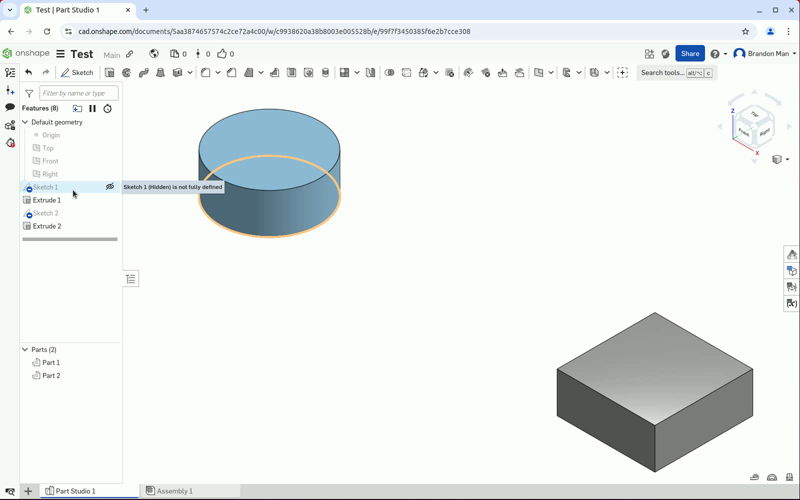
click(73, 189)